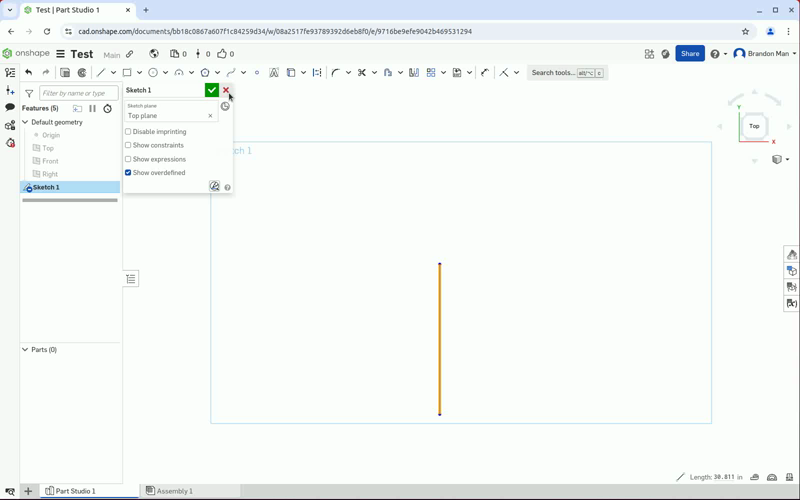
key(shift+h)
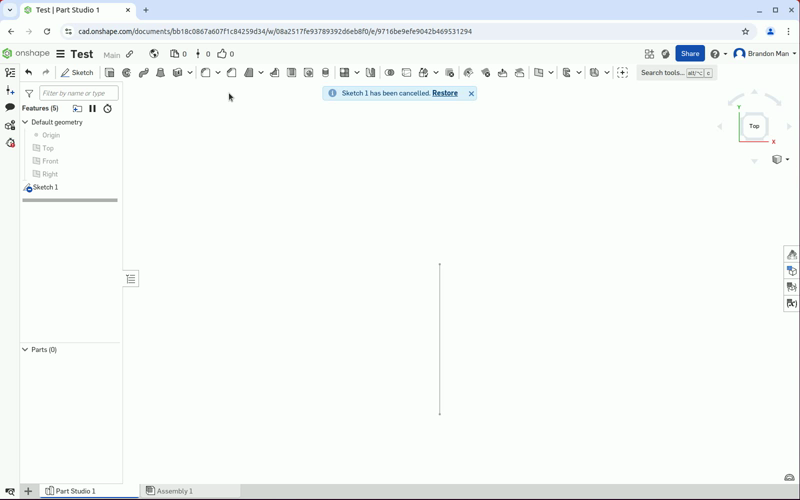
mouse_move(73, 352)
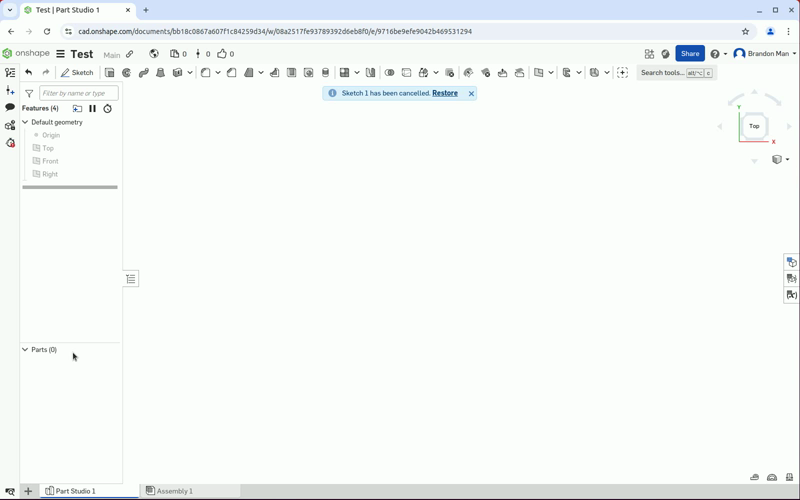
key(y)
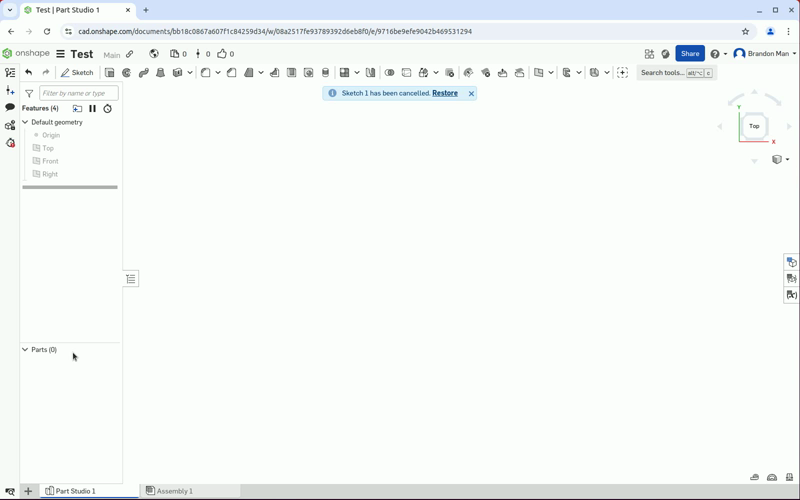
key(shift+p)
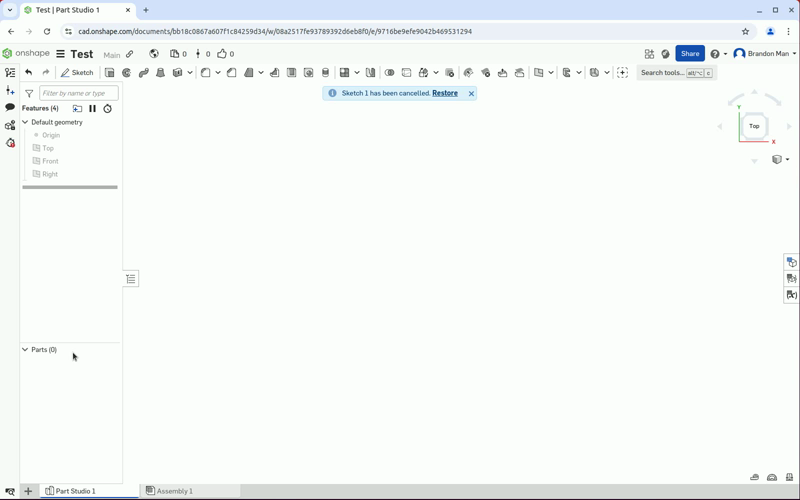
key(space)
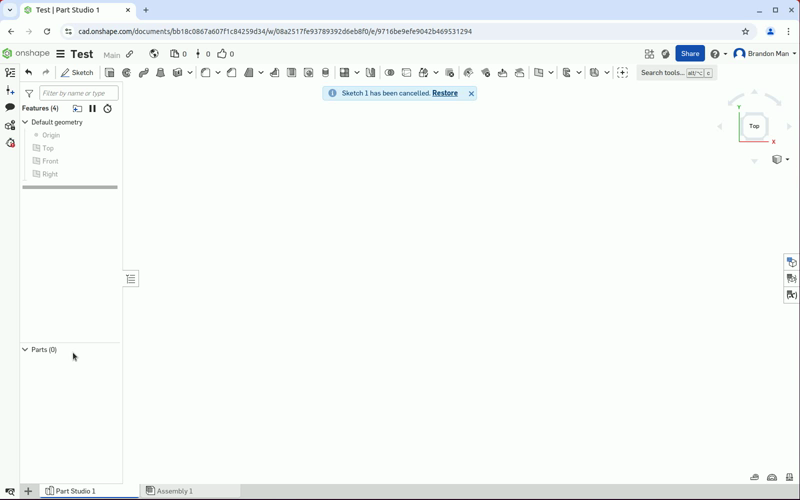
key_down(shift)
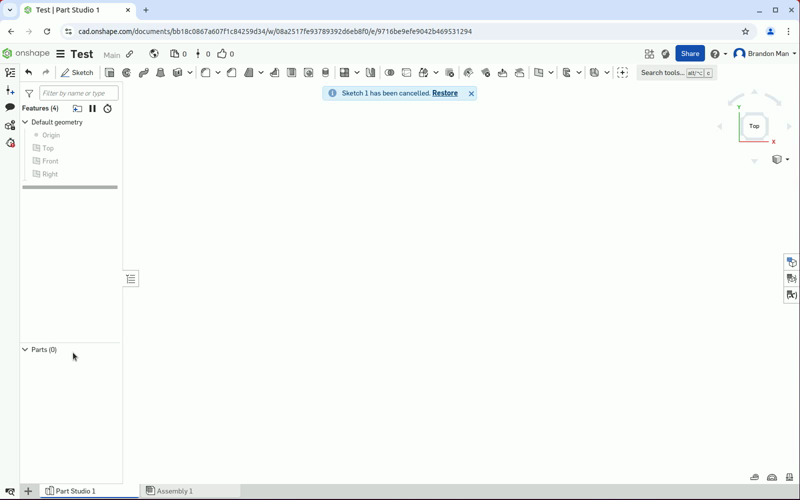
key(up)
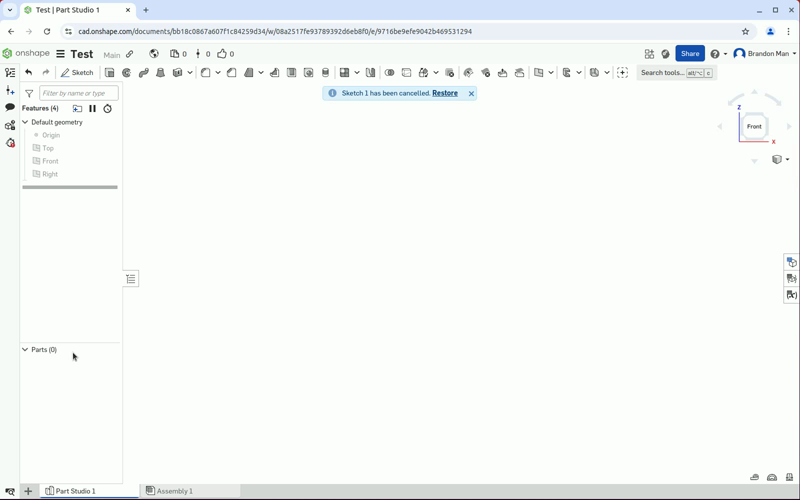
key_up(shift)
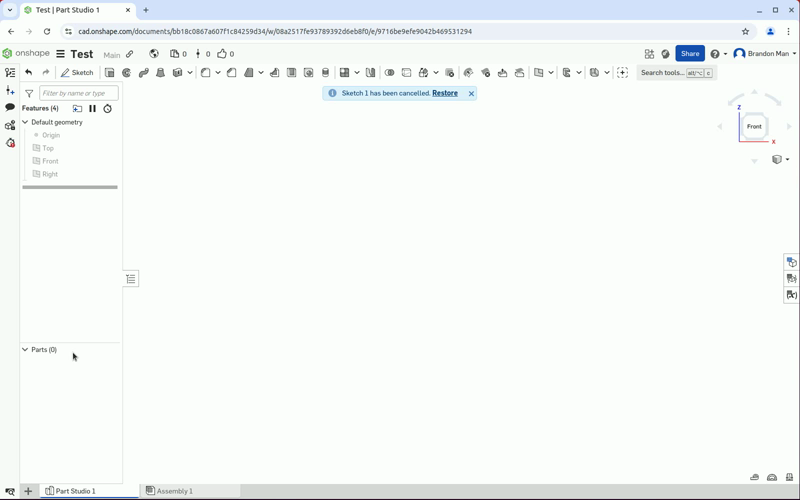
key(space)
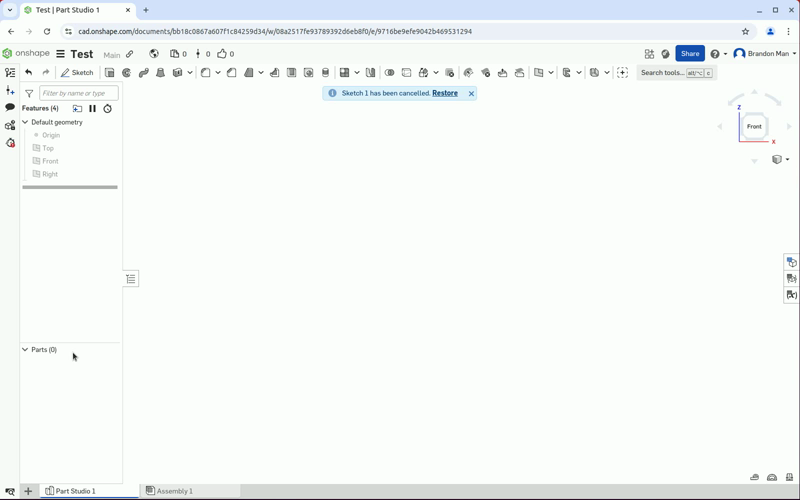
key_down(shift)
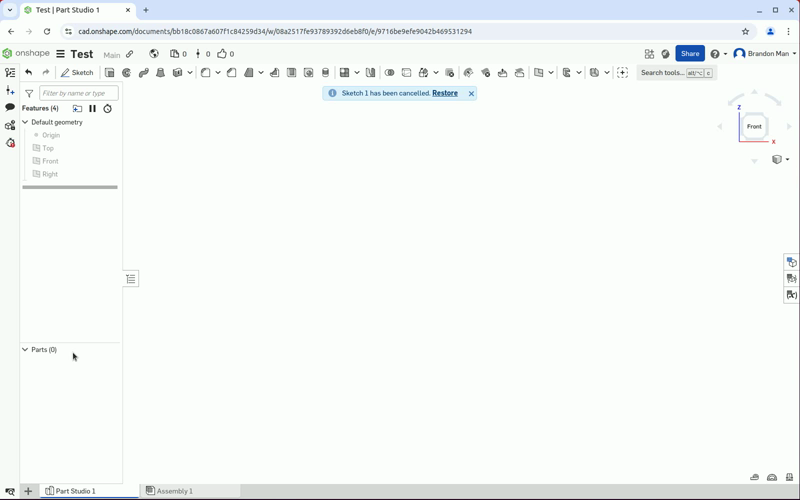
key(left)
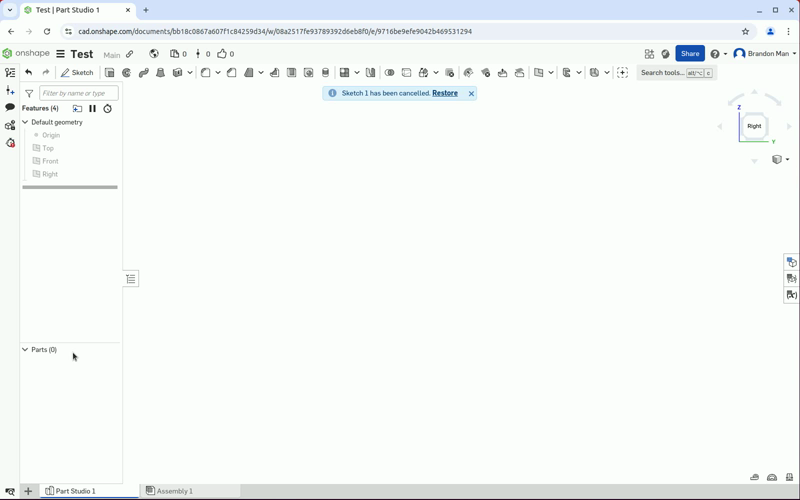
key_up(shift)
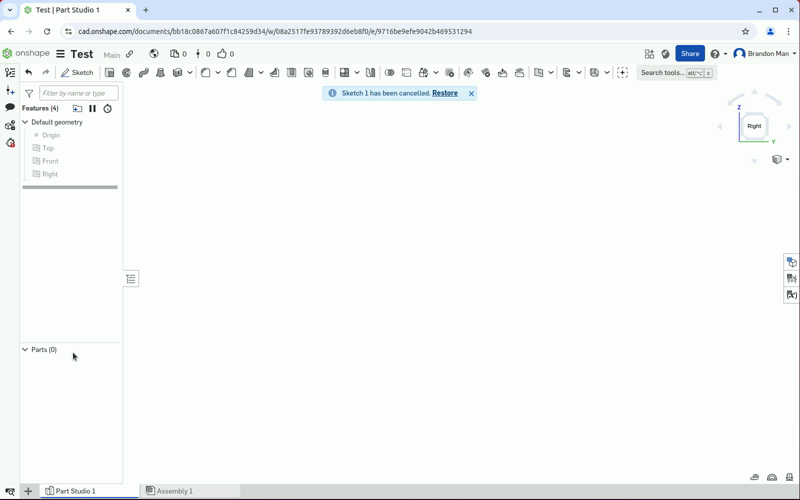
mouse_move(73, 352)
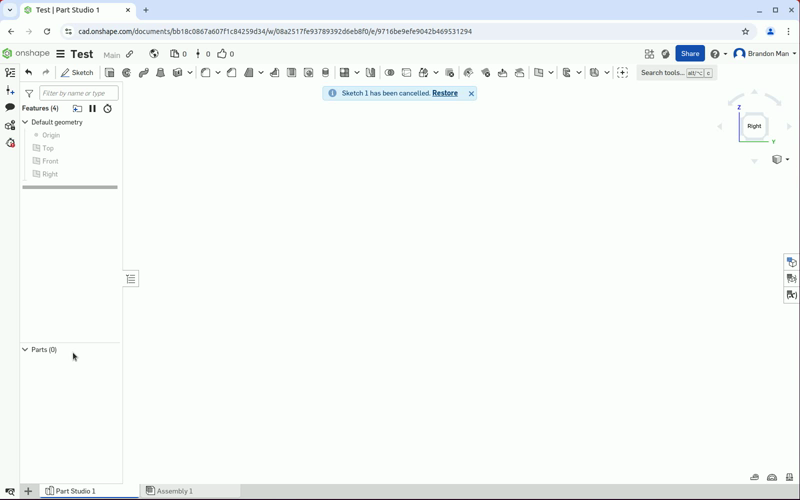
key(shift+y)
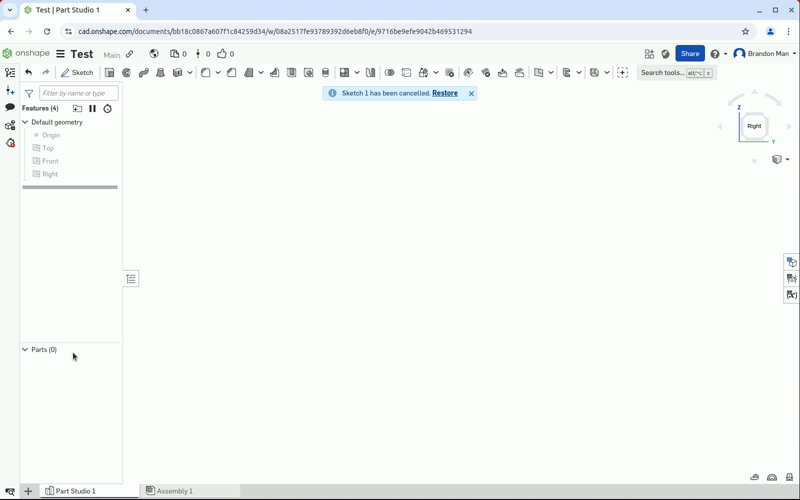
key(shift+s)
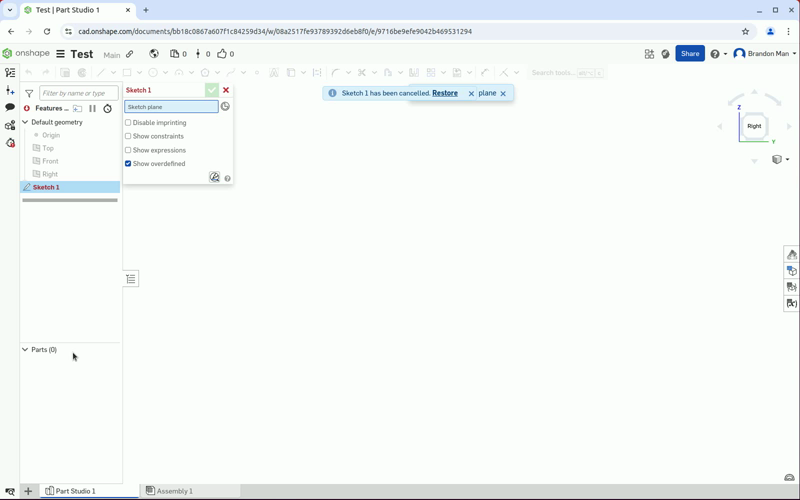
mouse_move(73, 176)
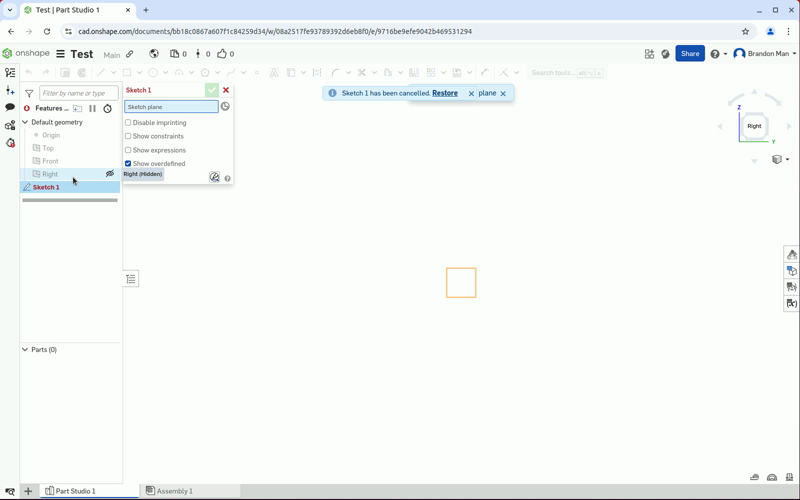
click(73, 176)
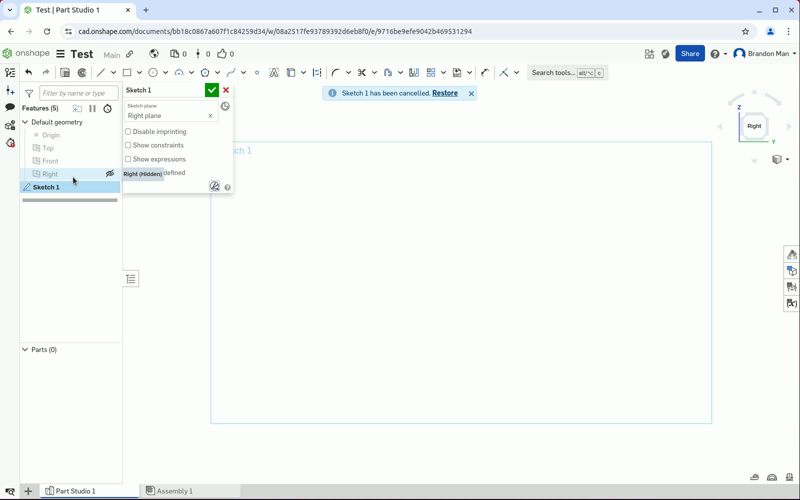
mouse_move(73, 352)
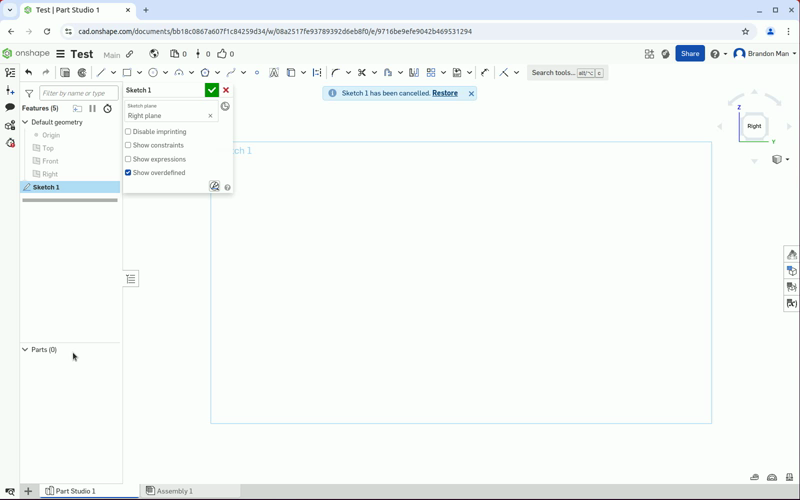
key(y)
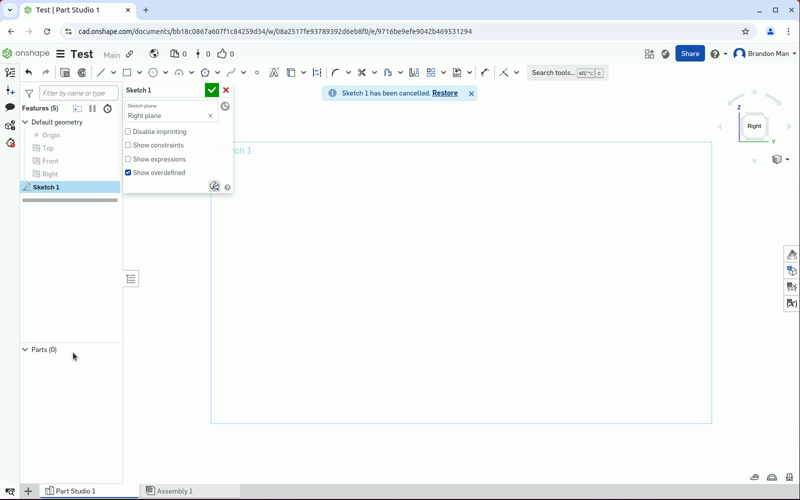
key(l)
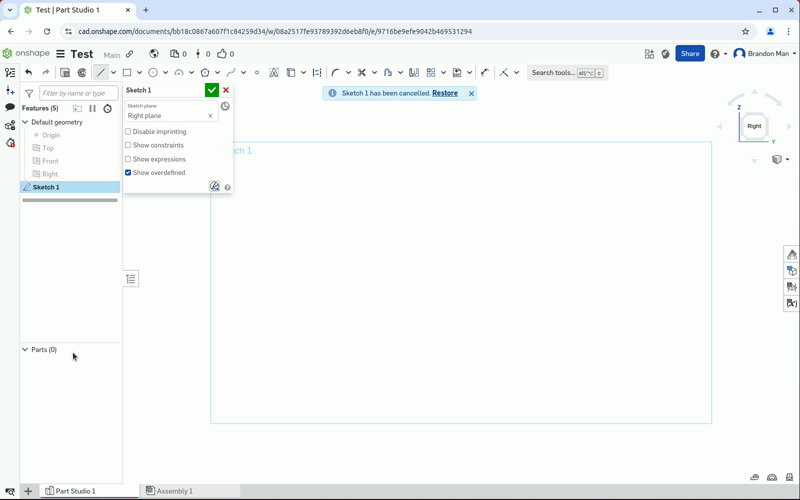
key_down(shift)
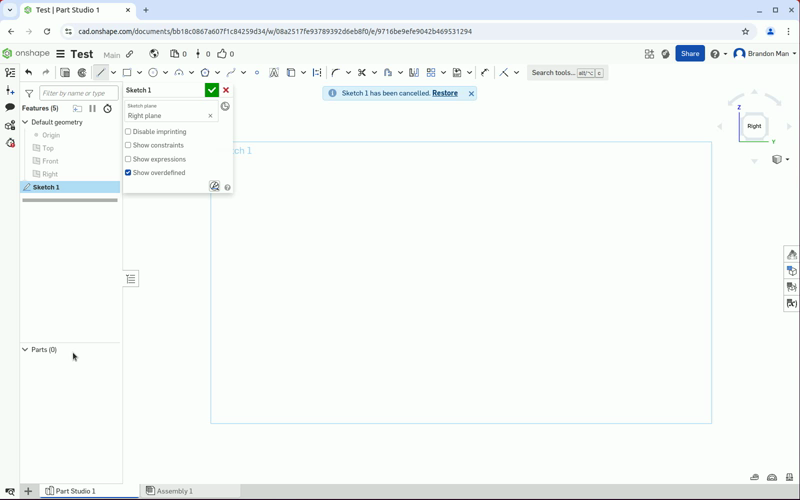
mouse_move(425, 347)
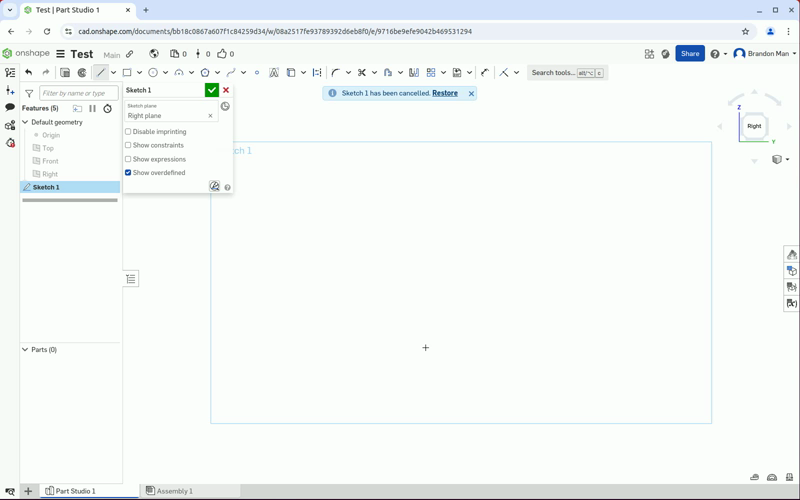
click(425, 347)
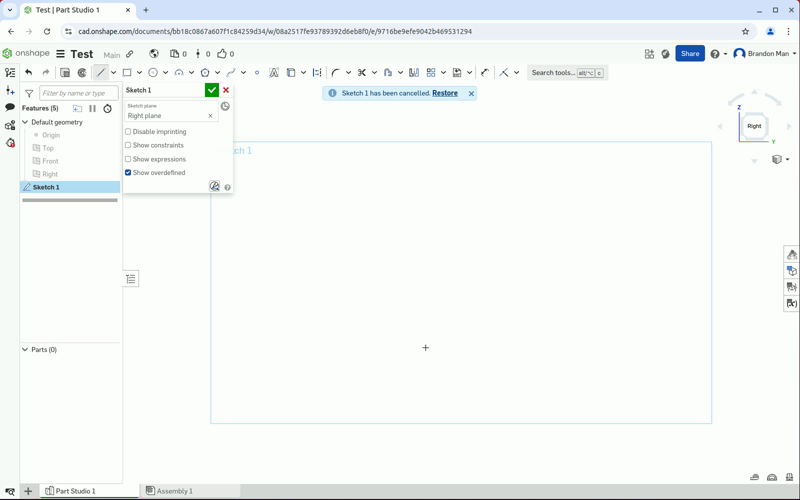
key_up(shift)
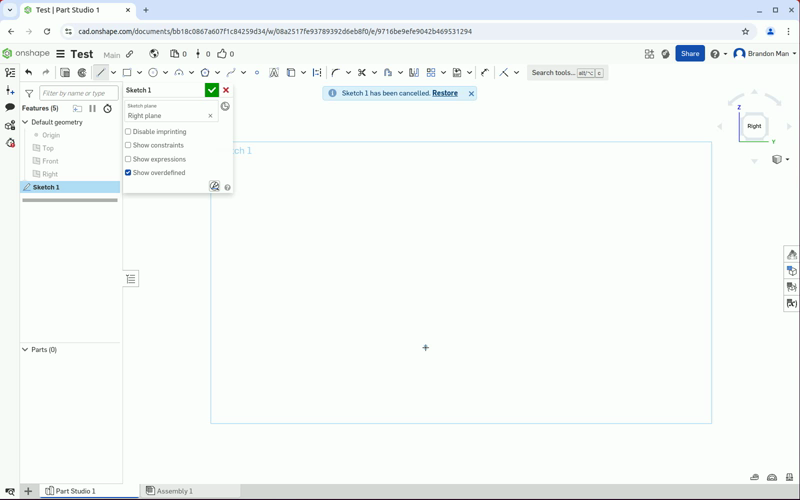
key_down(shift)
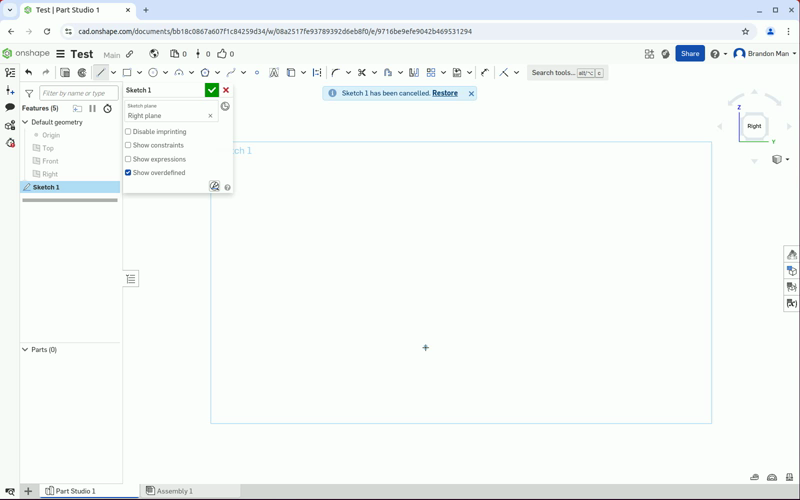
mouse_move(455, 347)
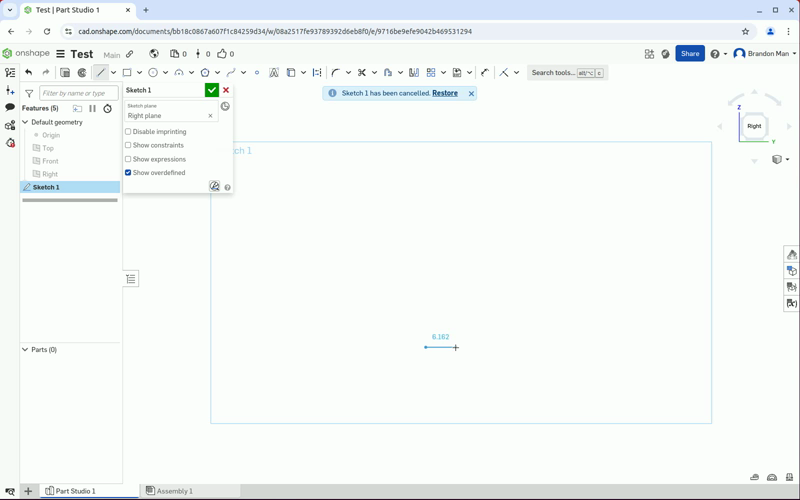
mouse_move(442, 374)
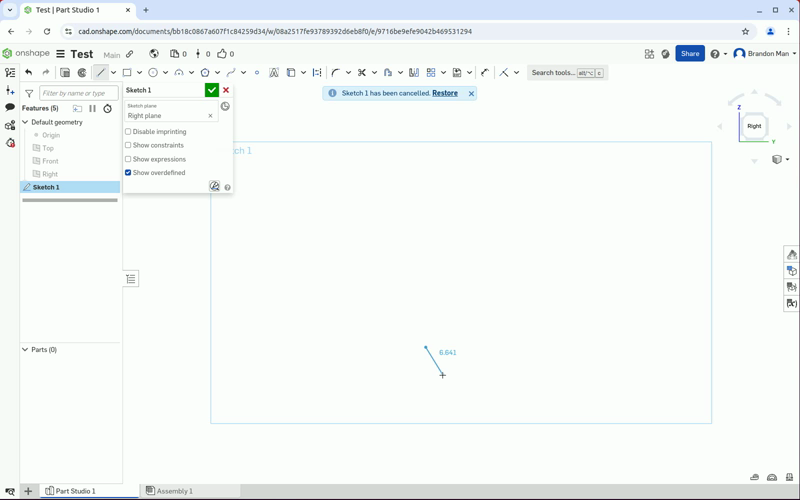
click(442, 374)
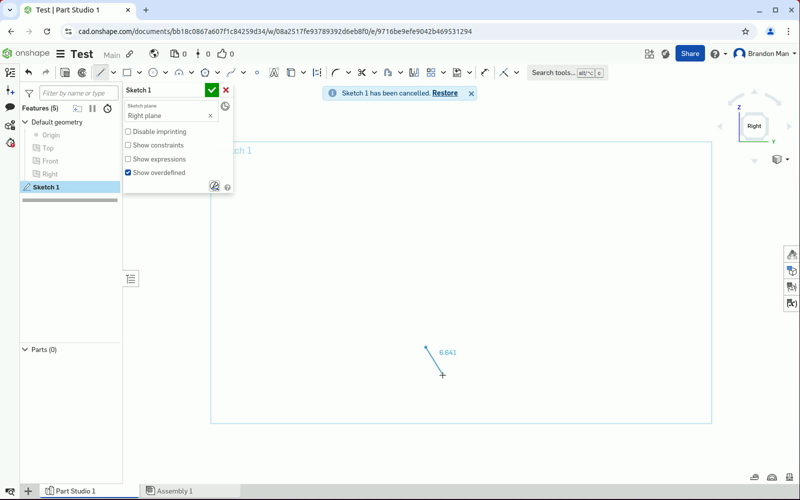
key_up(shift)
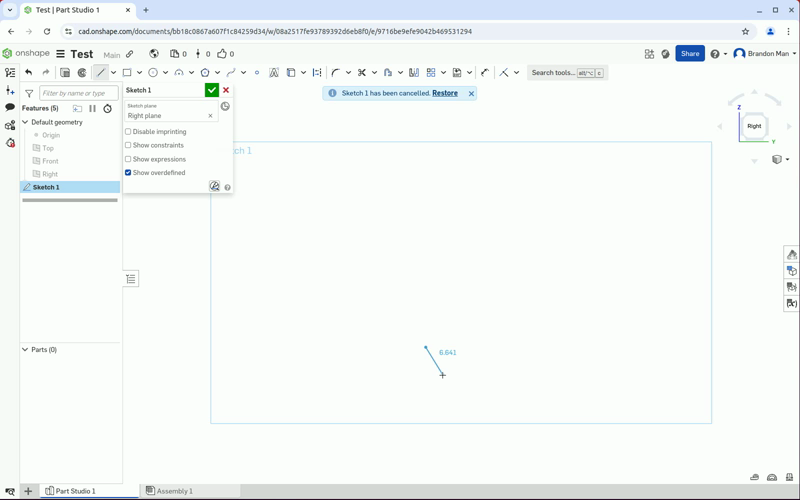
key_down(shift)
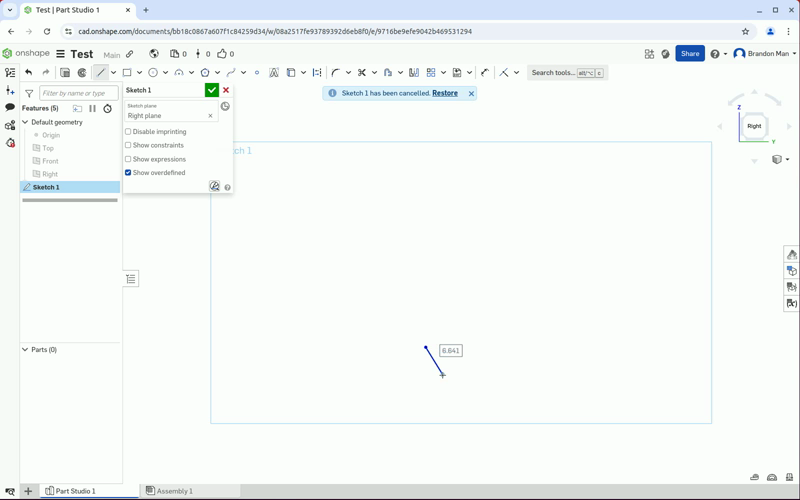
mouse_move(472, 374)
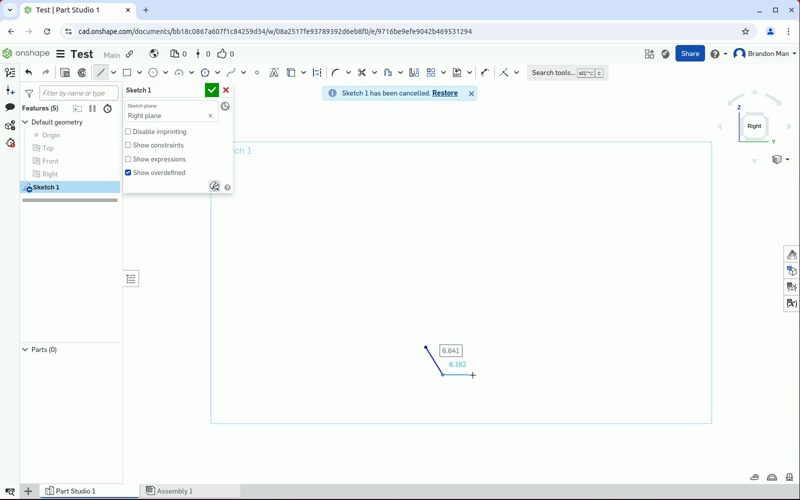
mouse_move(475, 374)
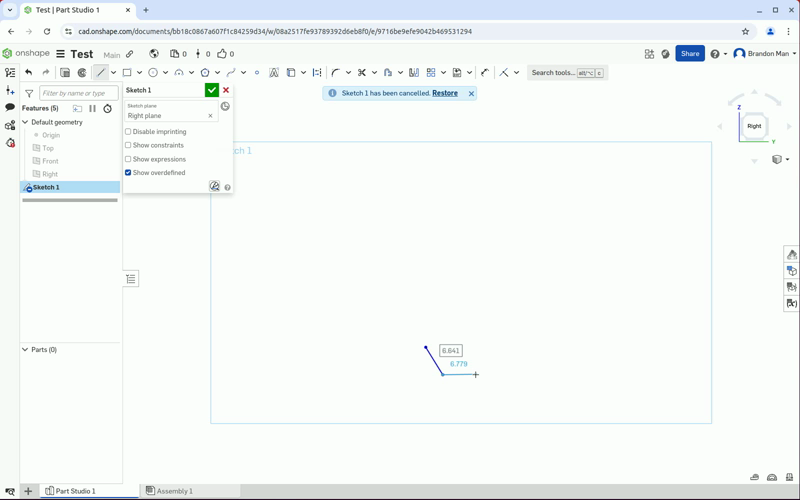
click(475, 374)
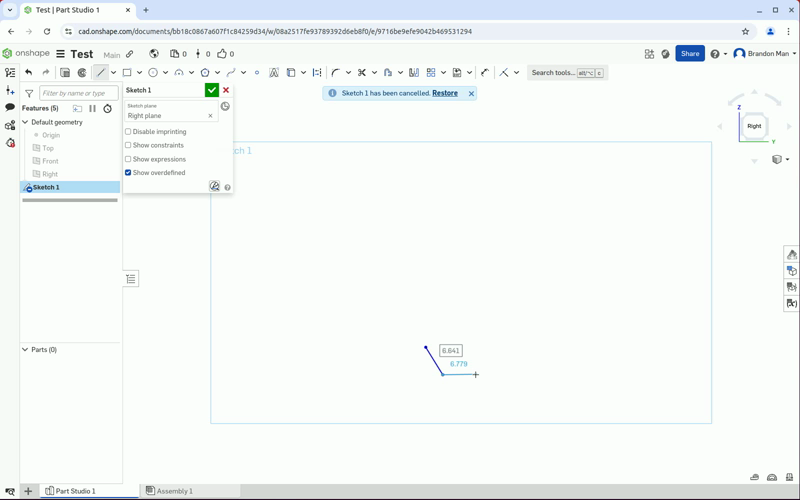
key_up(shift)
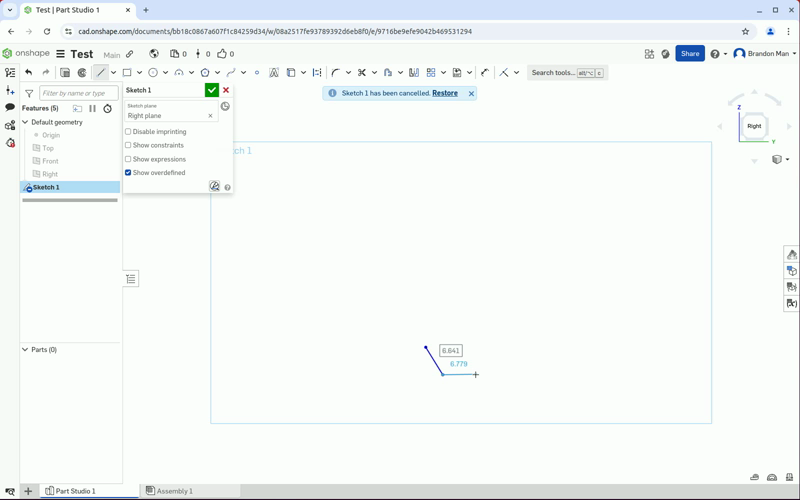
key_down(shift)
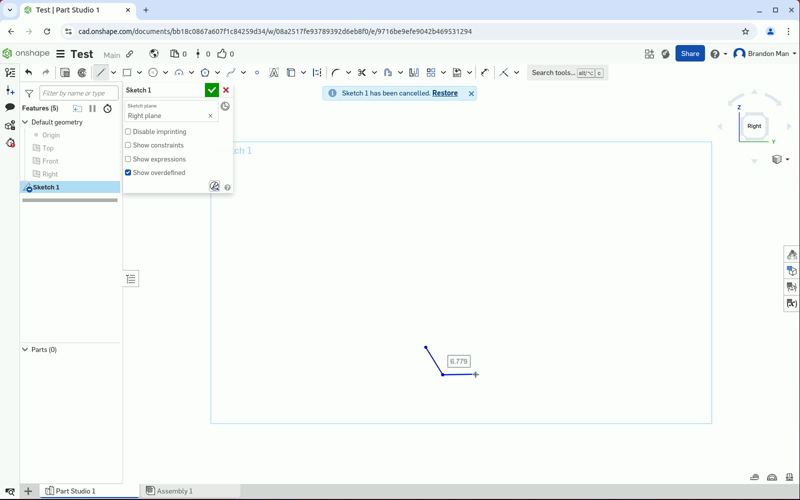
mouse_move(505, 374)
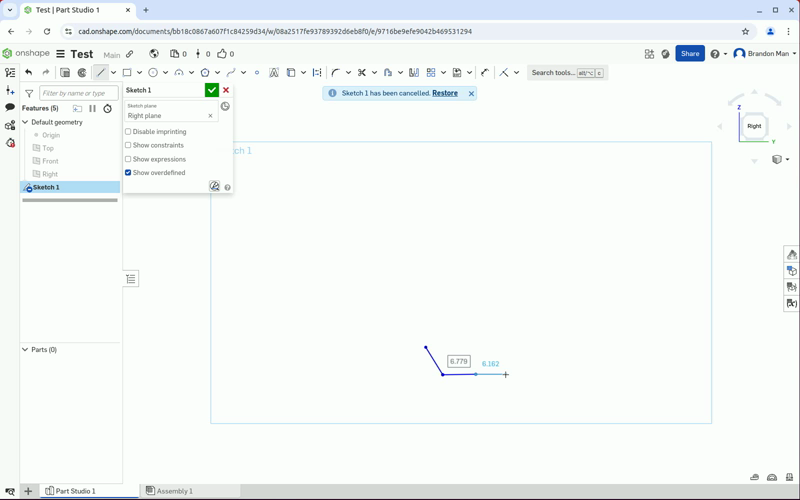
mouse_move(490, 345)
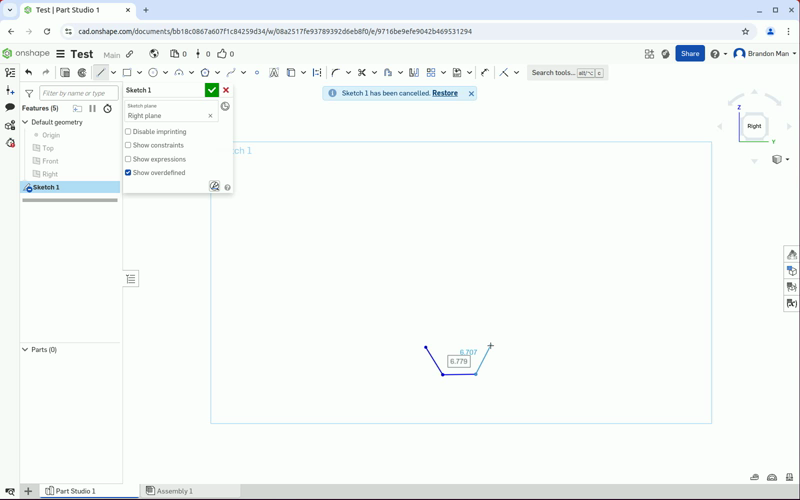
click(490, 345)
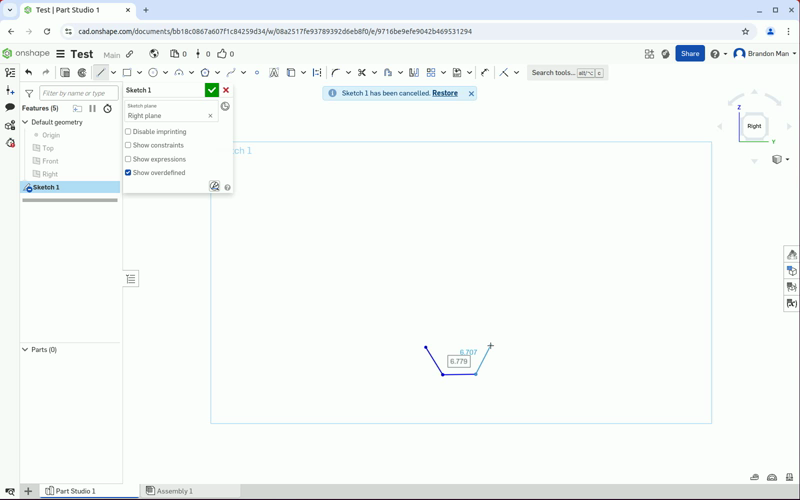
key_up(shift)
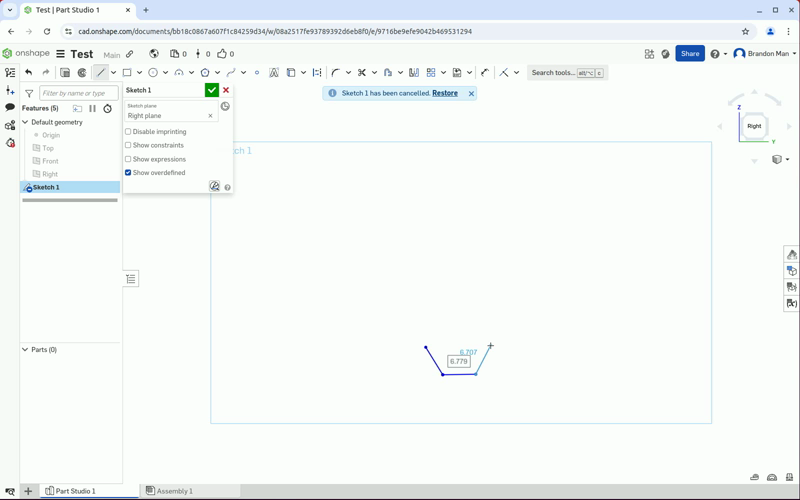
key_down(shift)
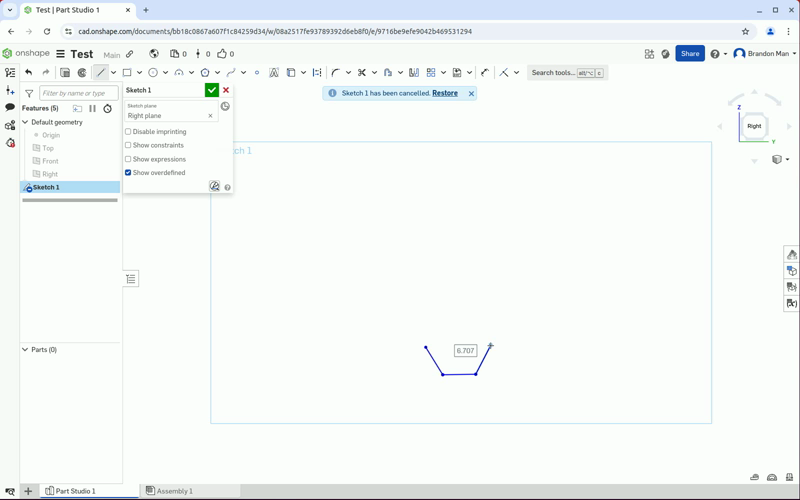
mouse_move(520, 345)
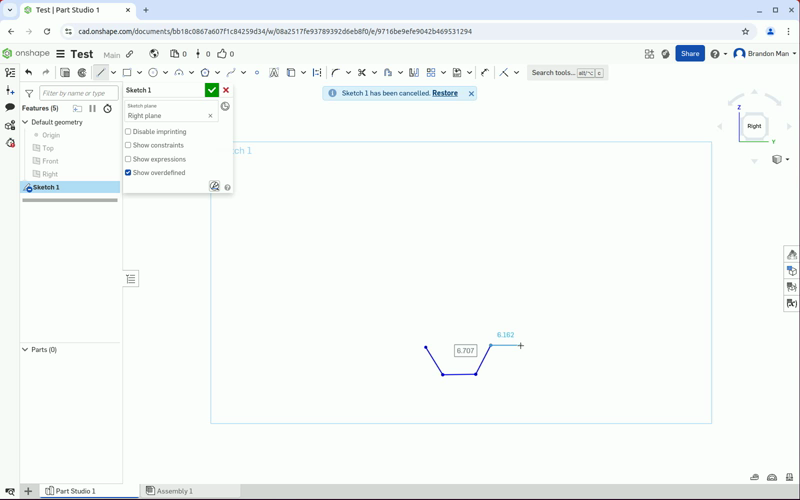
mouse_move(473, 318)
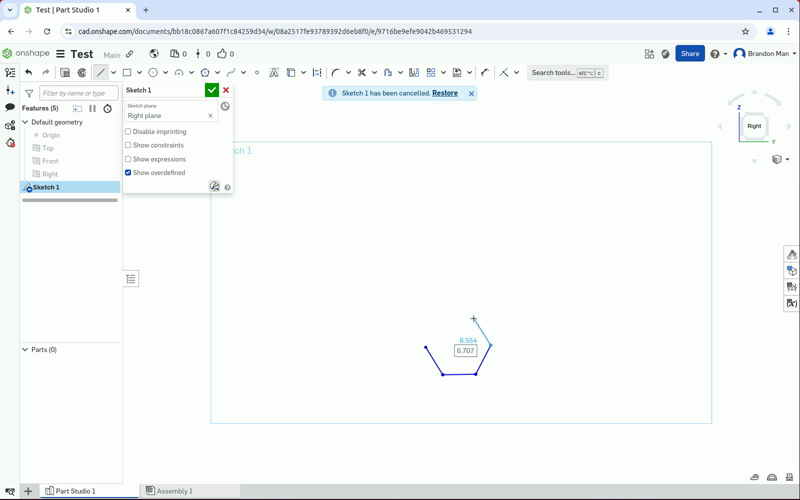
click(473, 318)
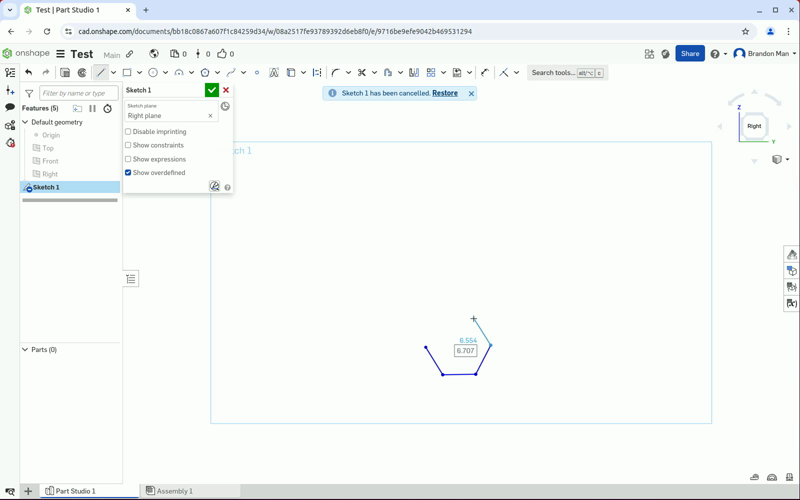
key_up(shift)
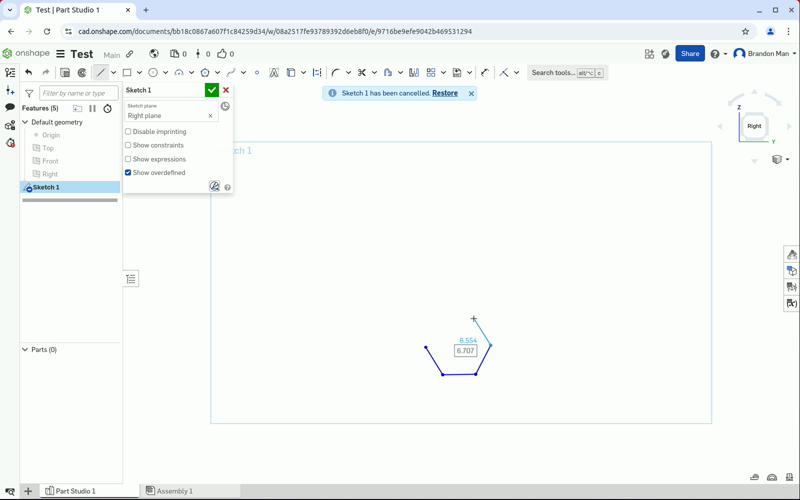
key_down(shift)
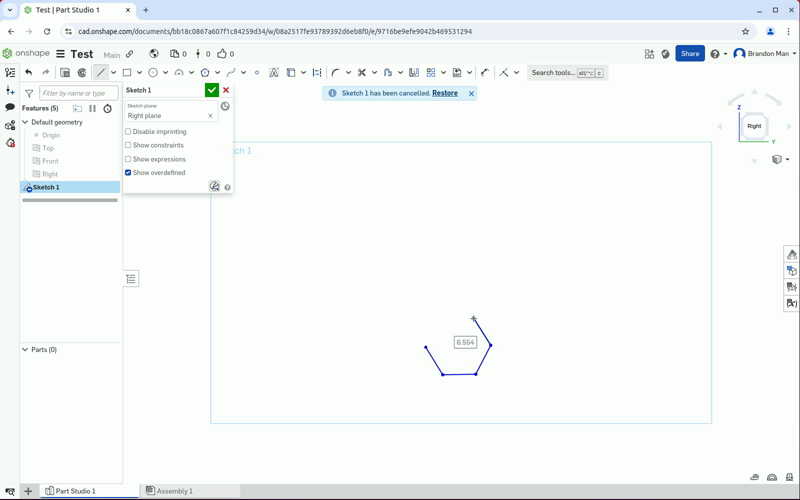
mouse_move(503, 318)
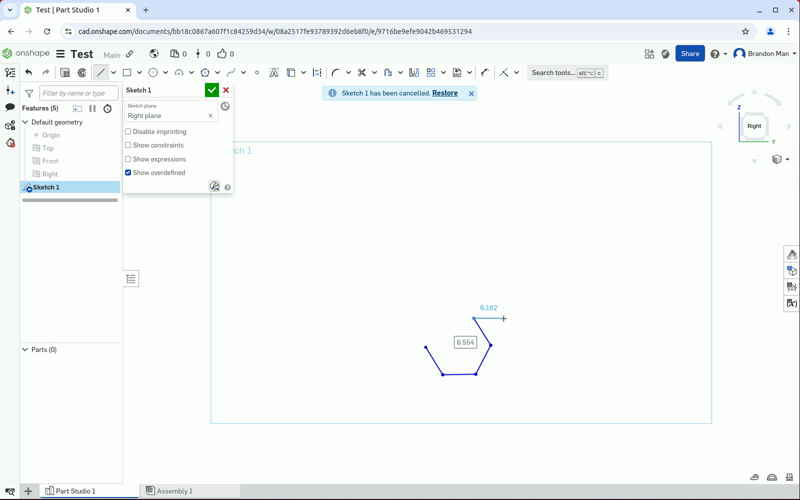
mouse_move(440, 318)
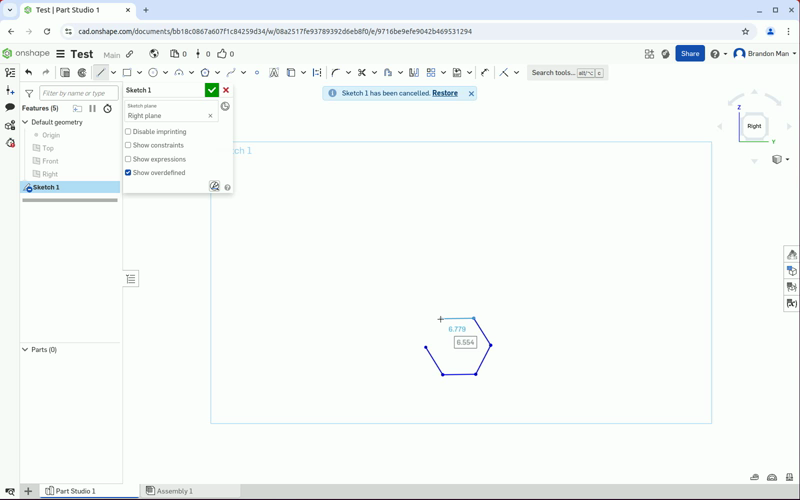
click(440, 318)
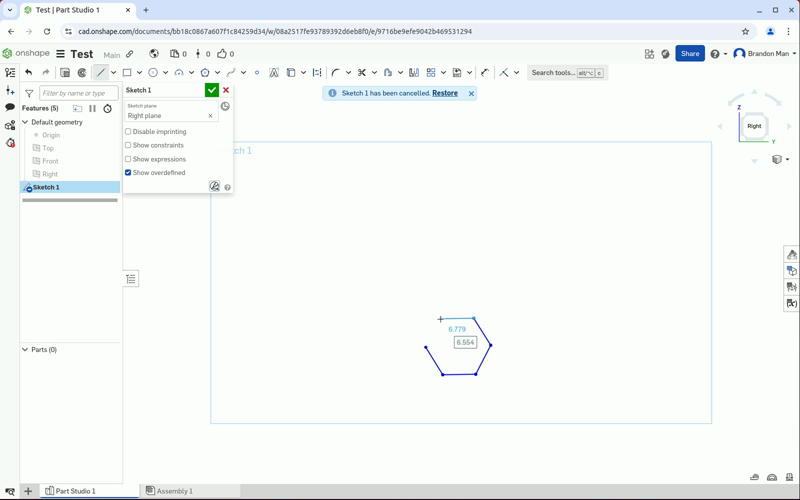
key_up(shift)
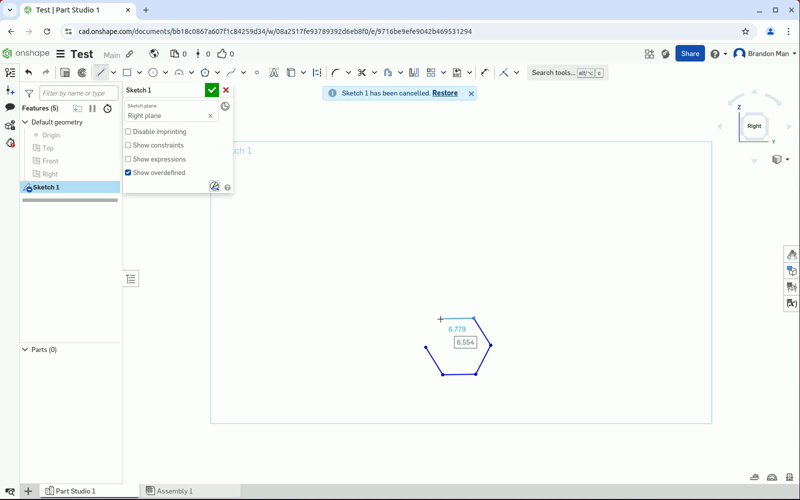
mouse_move(470, 318)
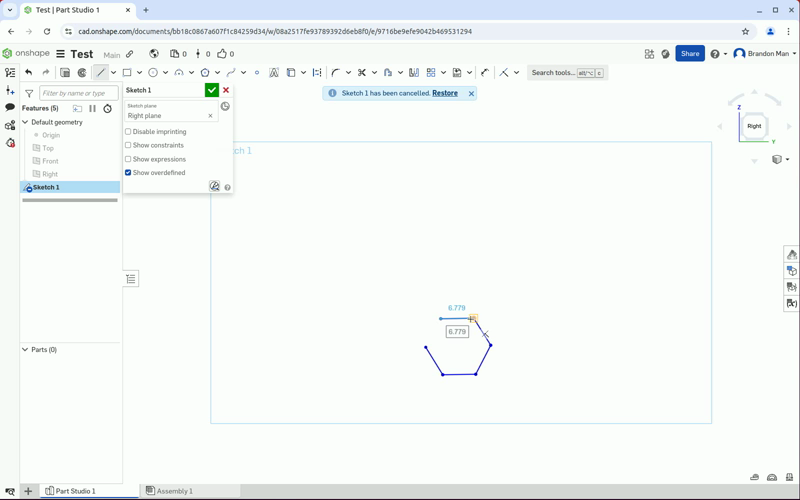
key_down(shift)
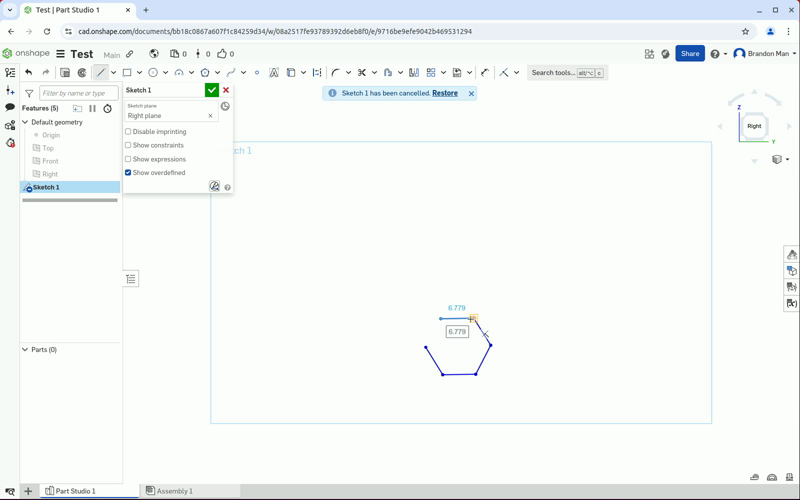
mouse_move(425, 347)
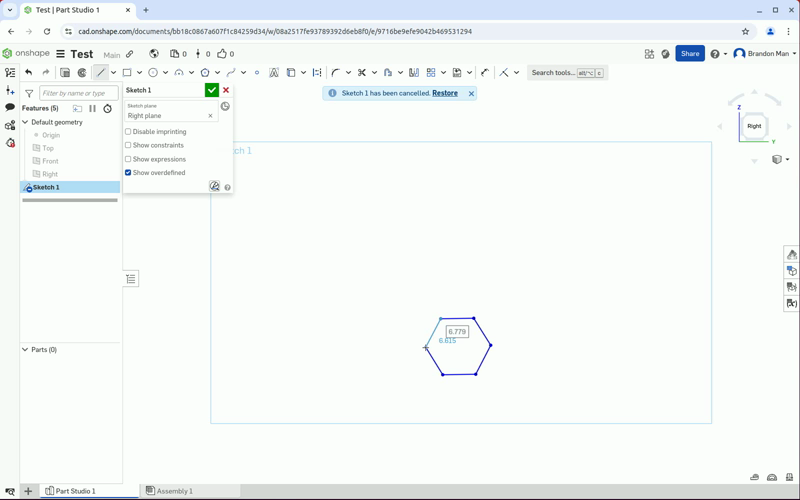
key_up(shift)
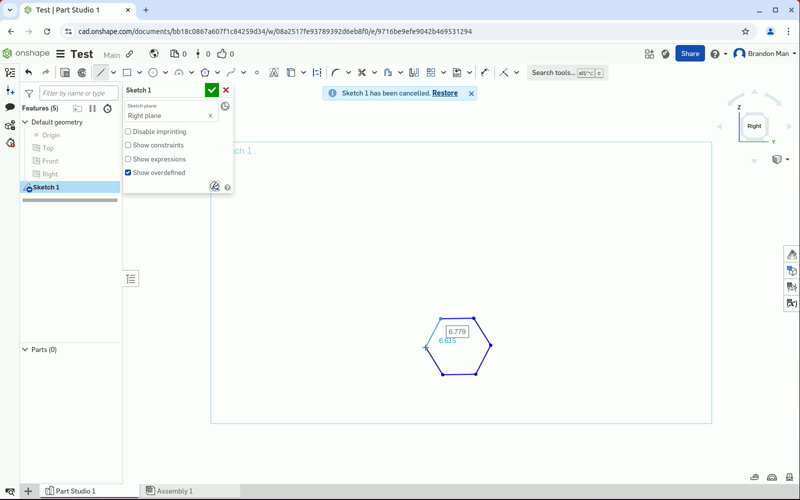
click(425, 347)
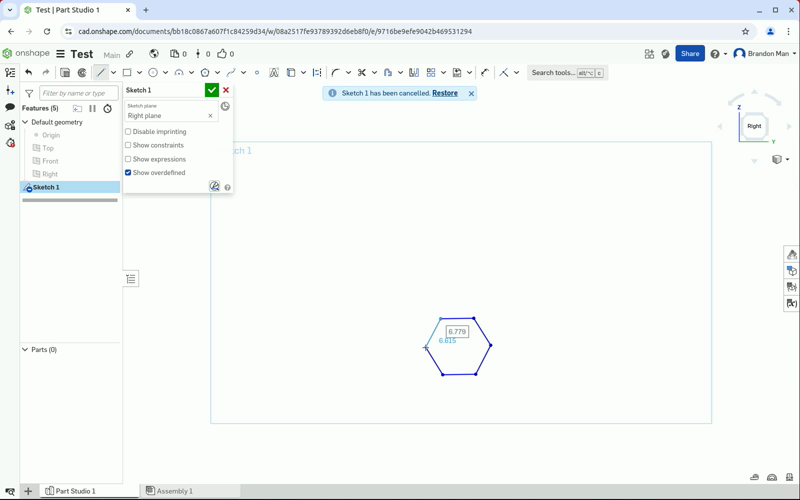
key(esc)
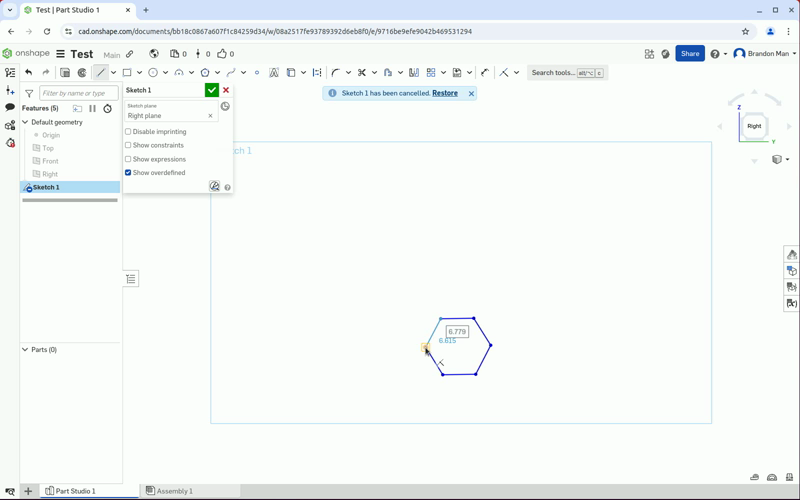
mouse_move(474, 342)
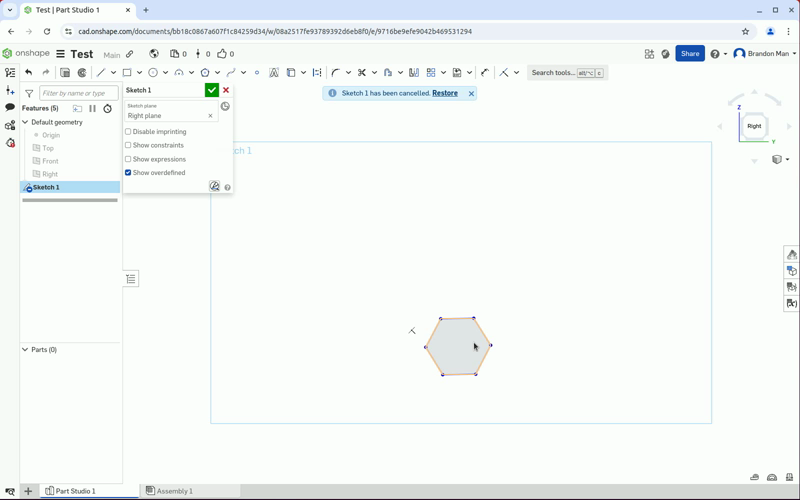
click(474, 342)
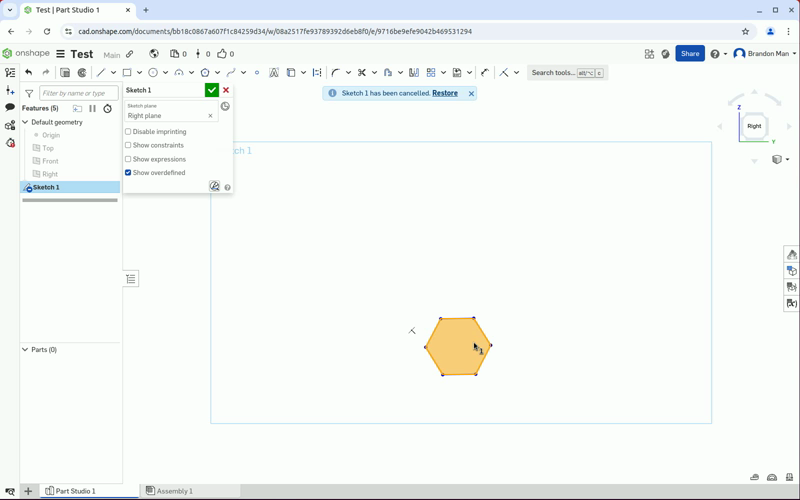
mouse_move(73, 352)
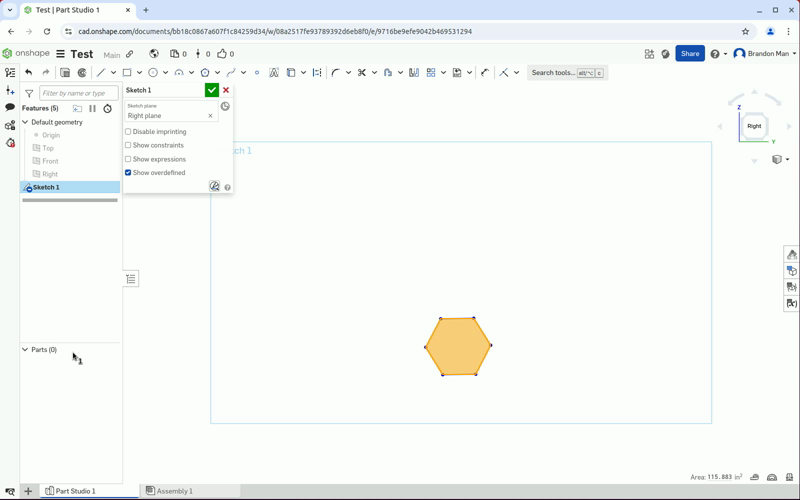
key(shift+y)
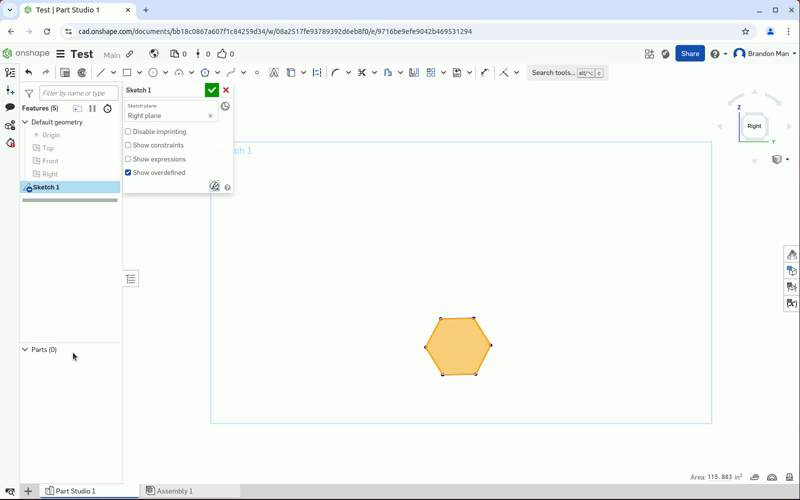
key(shift+e)
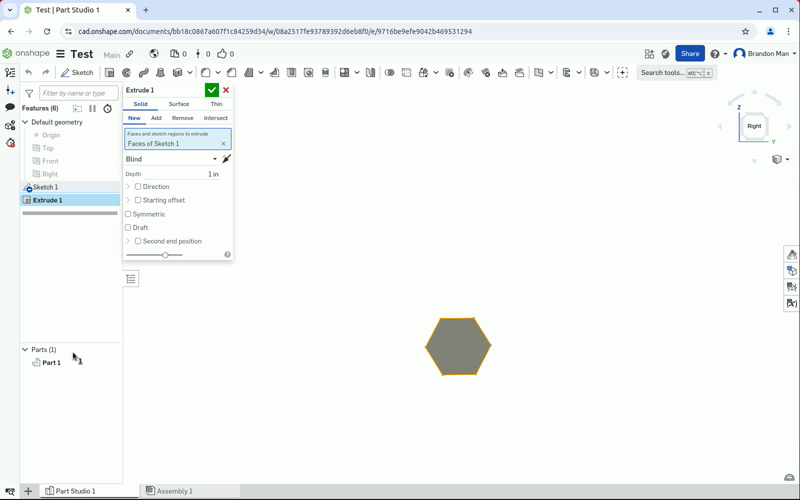
mouse_move(143, 106)
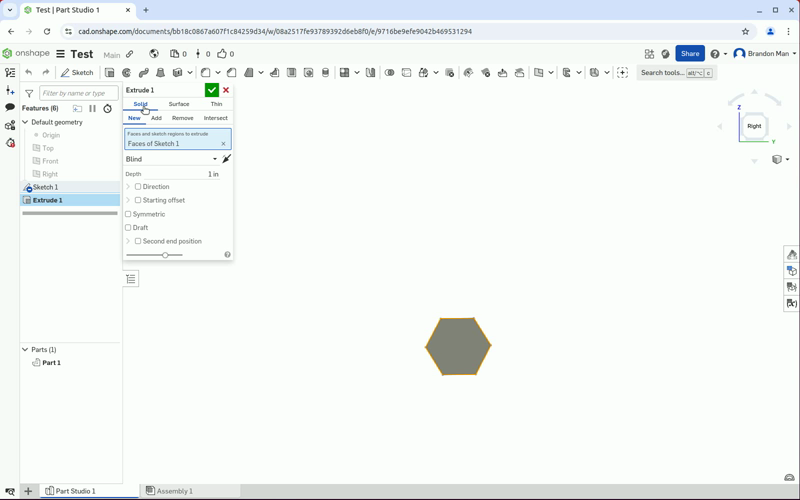
click(143, 106)
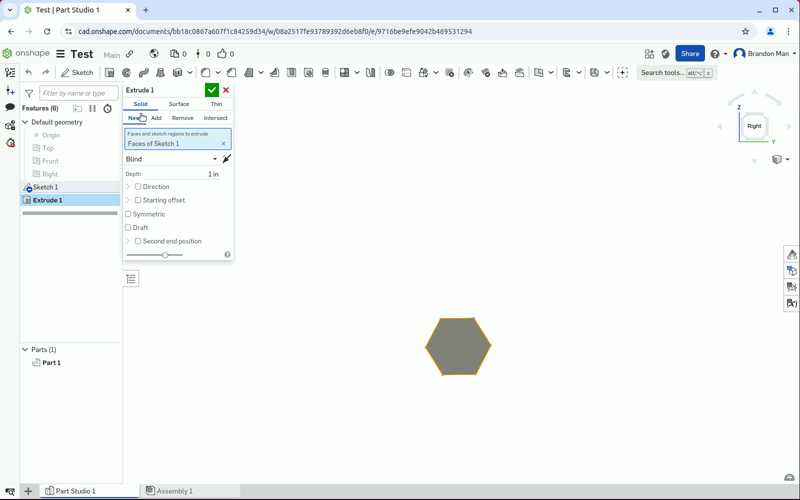
mouse_move(137, 120)
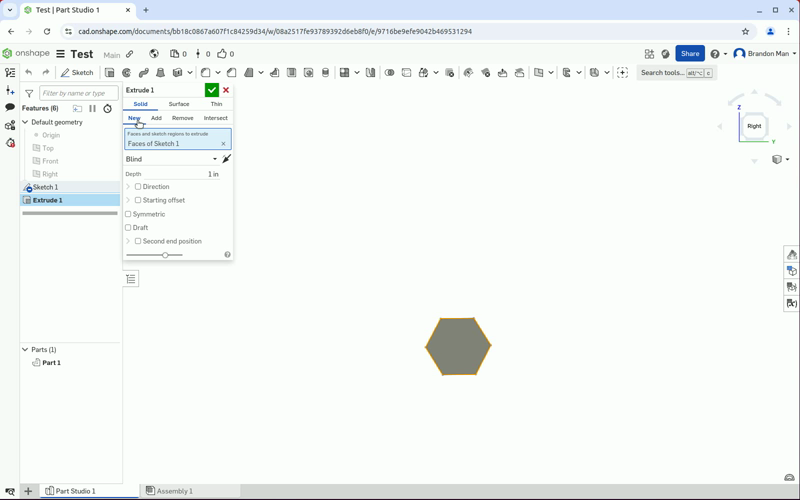
click(137, 120)
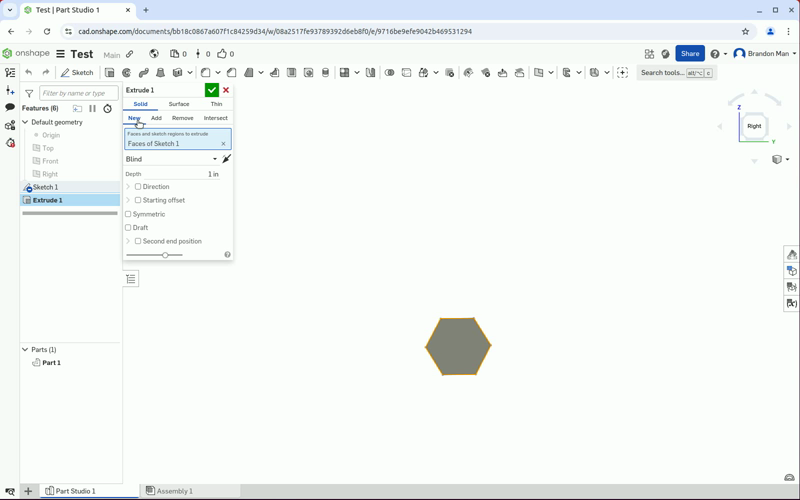
key(tab, 4)
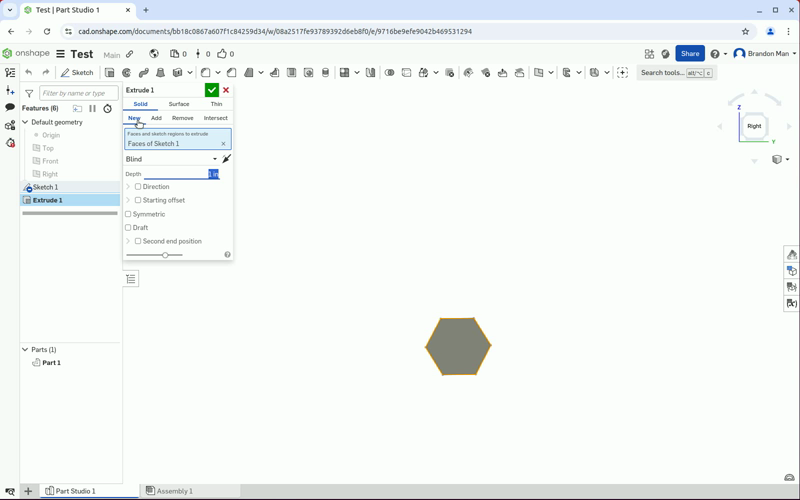
text(23.108)
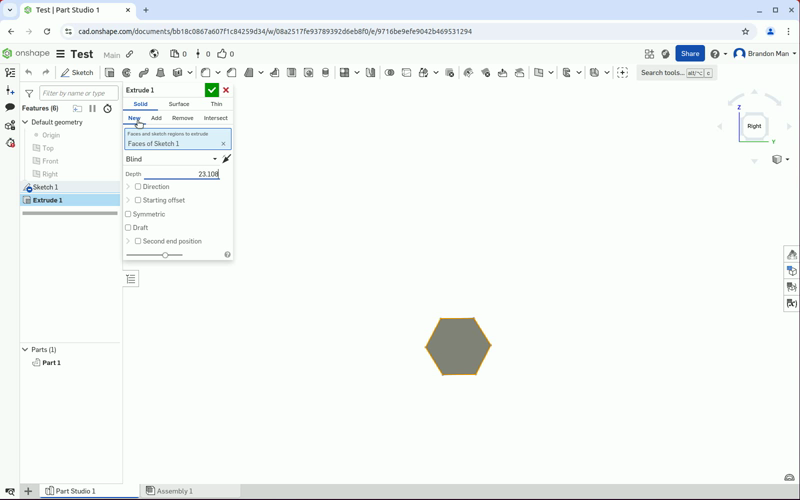
key(enter)
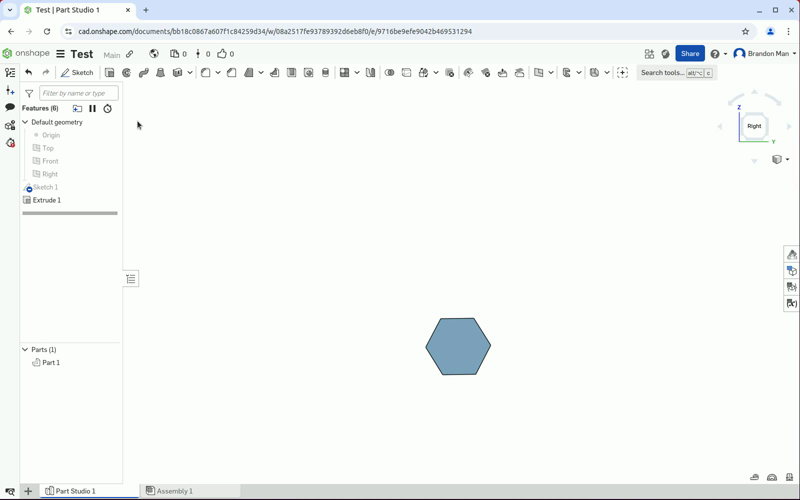
key(shift+h)
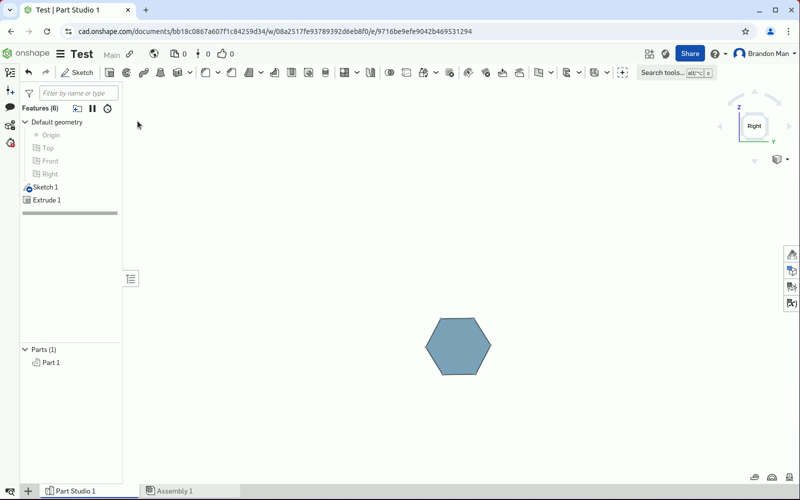
key(shift+h)
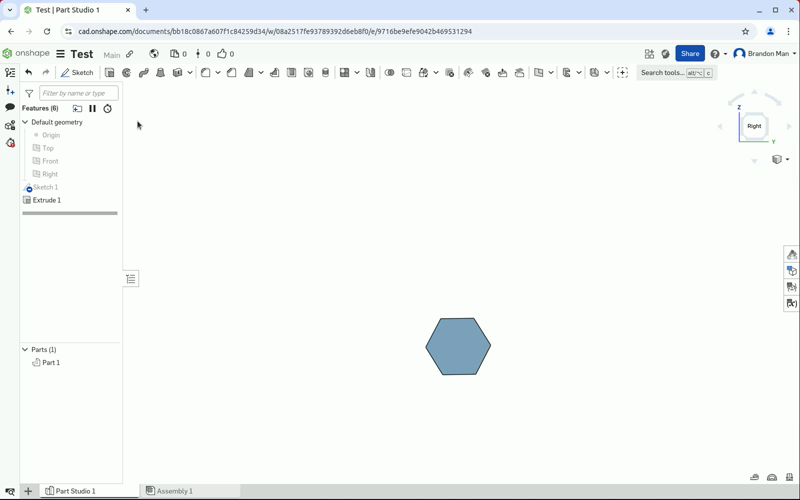
mouse_move(73, 189)
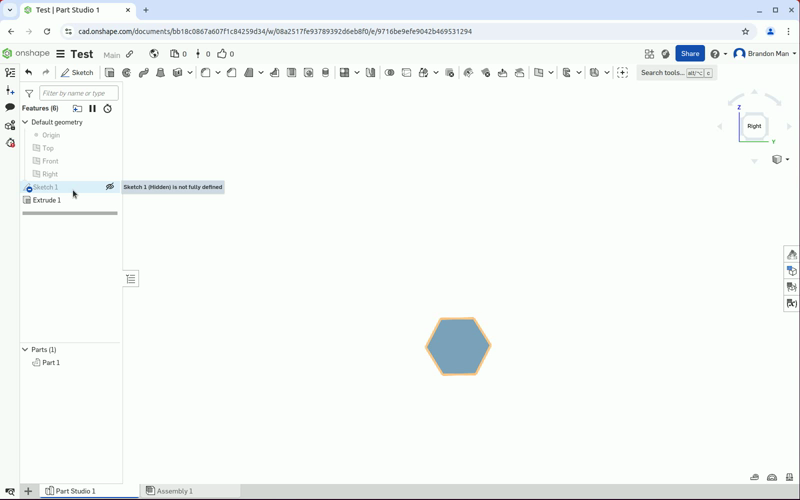
click(73, 189)
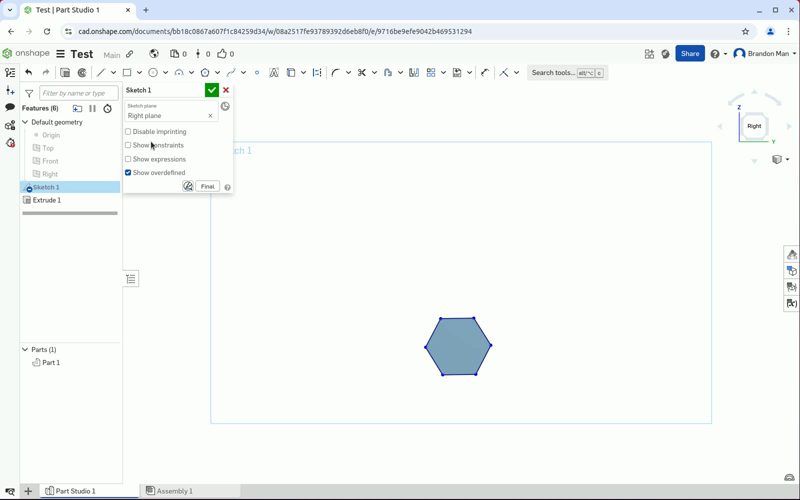
mouse_move(229, 92)
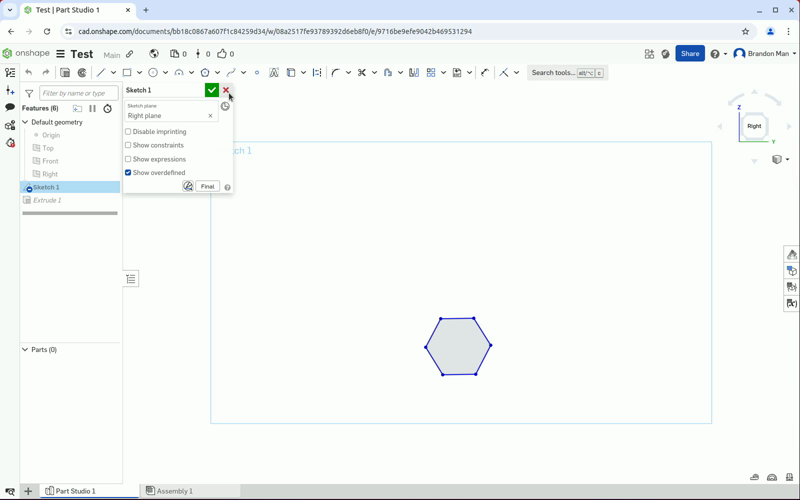
click(229, 92)
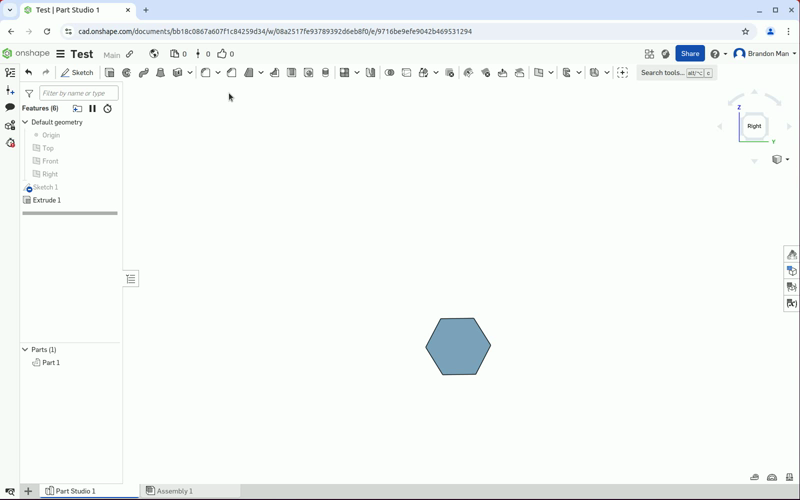
mouse_move(541, 75)
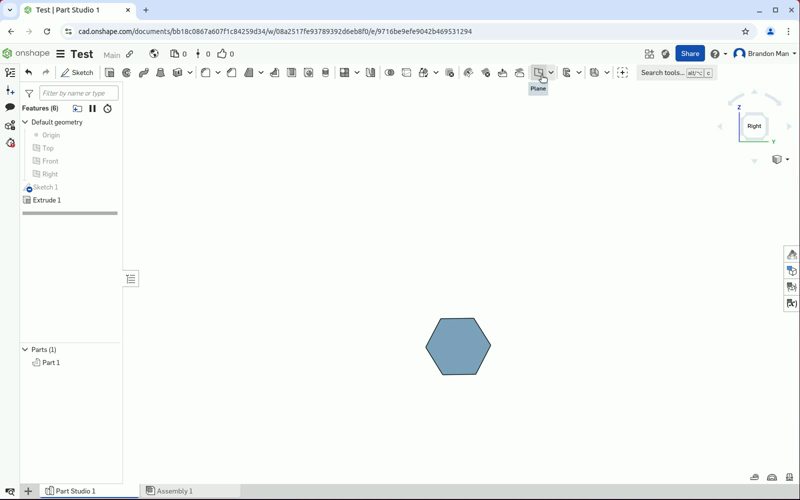
click(541, 75)
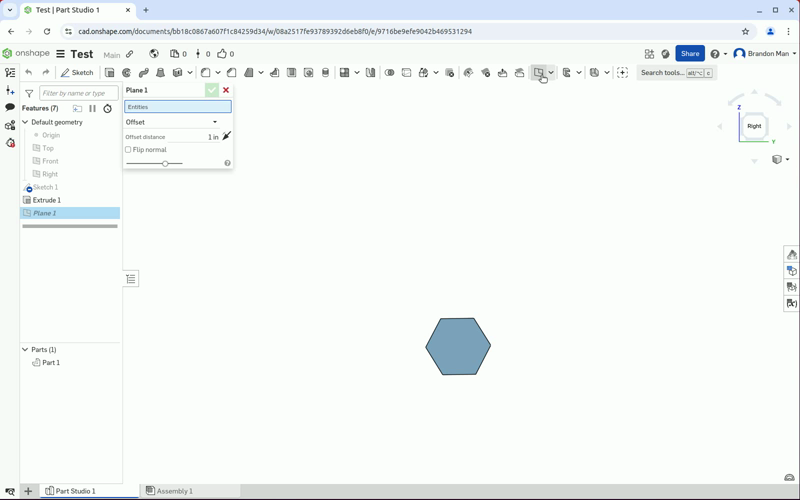
mouse_move(73, 176)
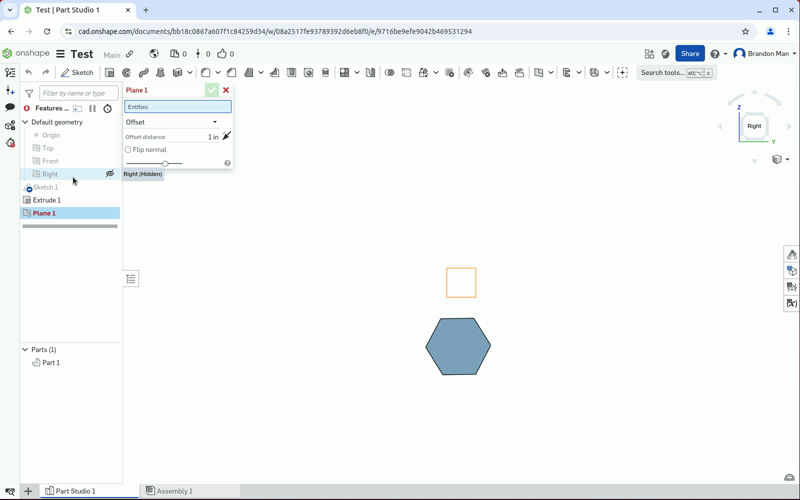
click(73, 176)
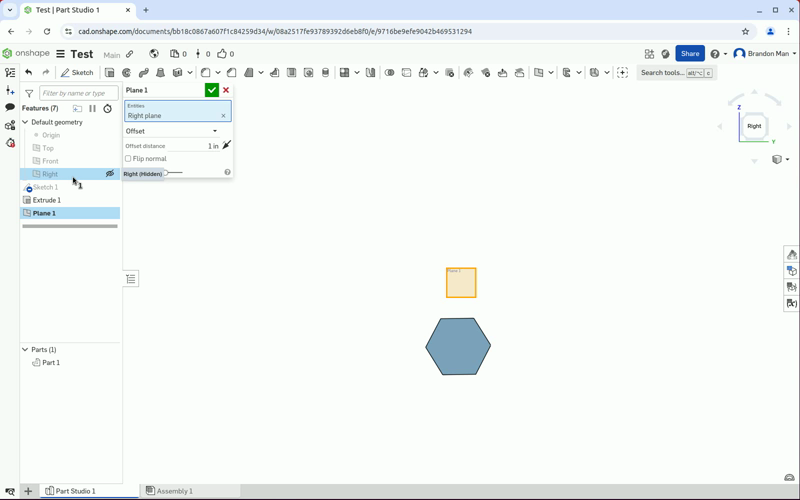
key(tab, 2)
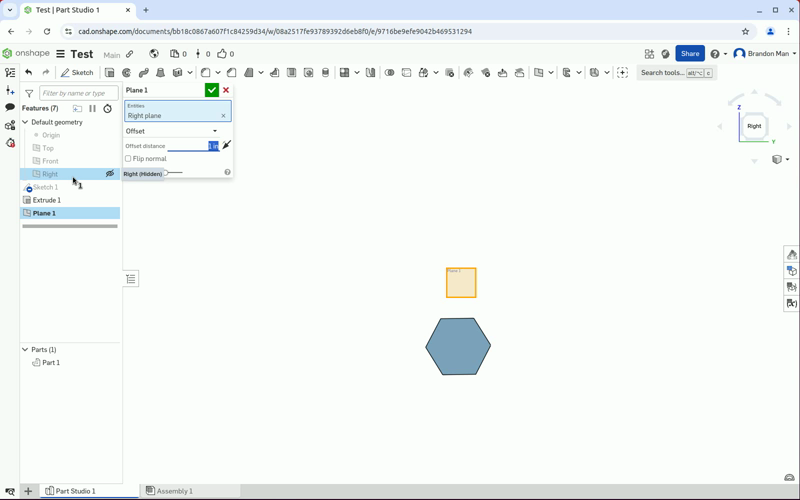
text(23.108)
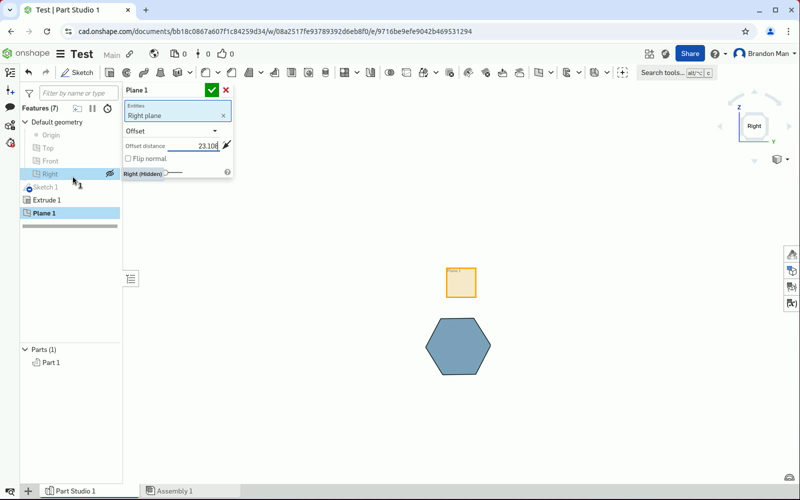
key(enter, 2)
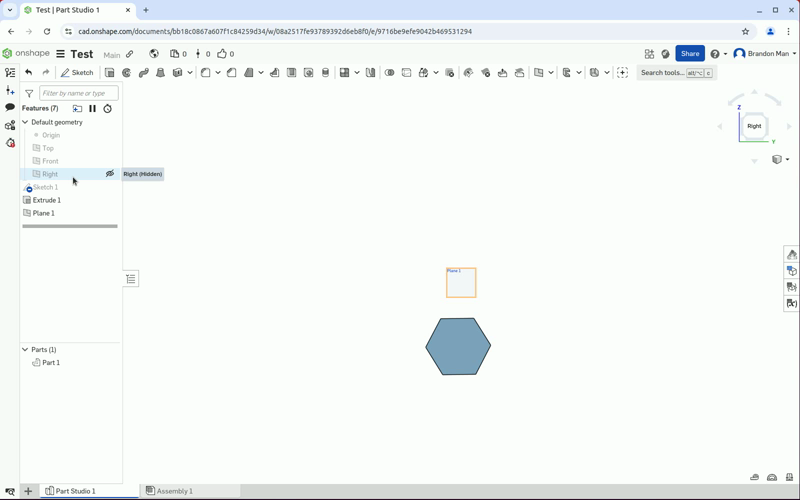
key(shift+s)
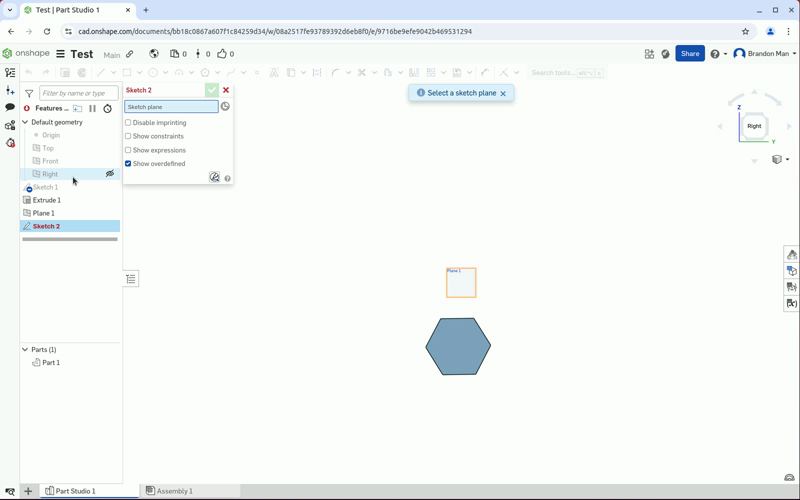
mouse_move(73, 215)
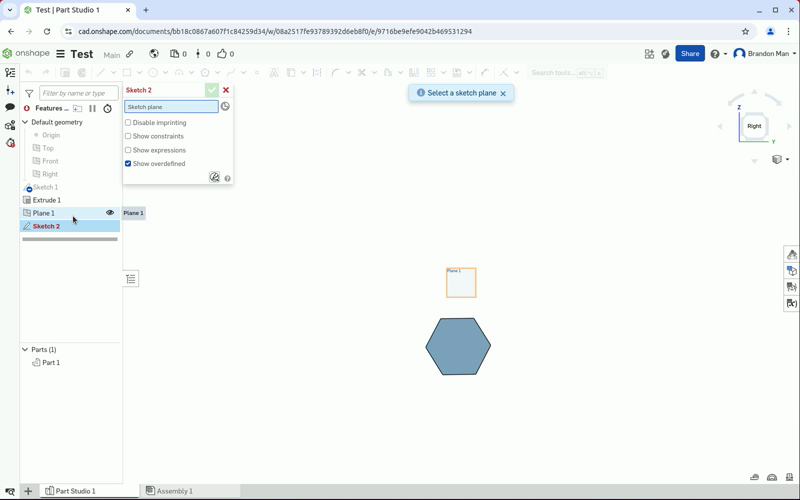
click(73, 215)
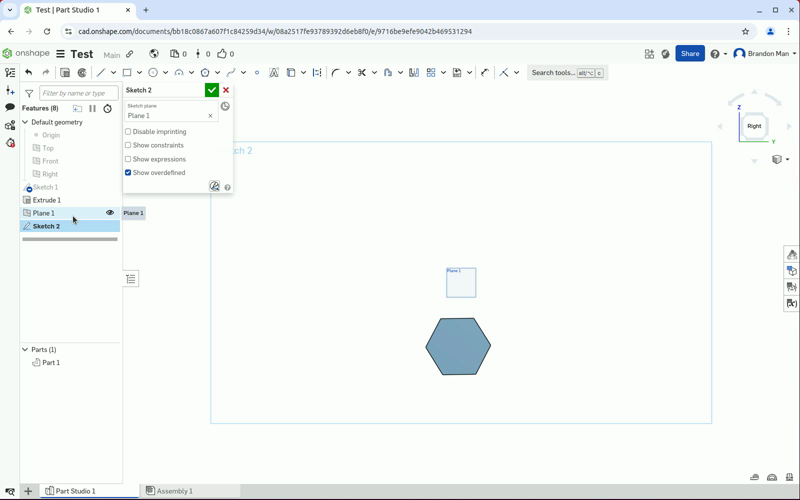
mouse_move(73, 352)
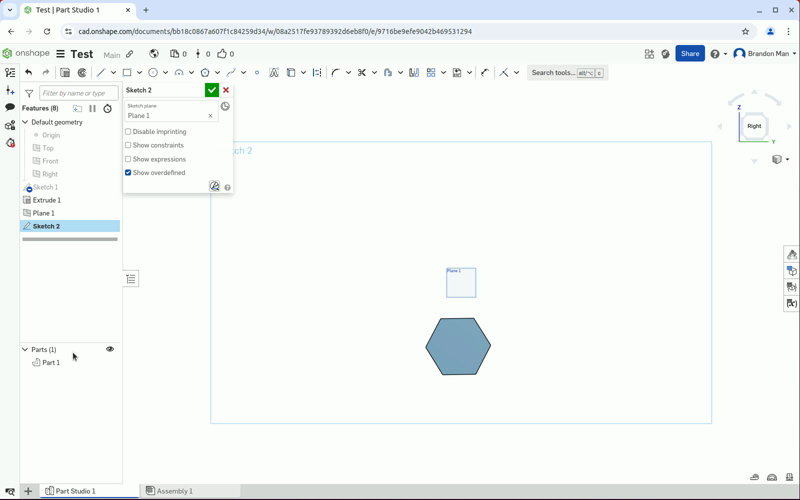
key(y)
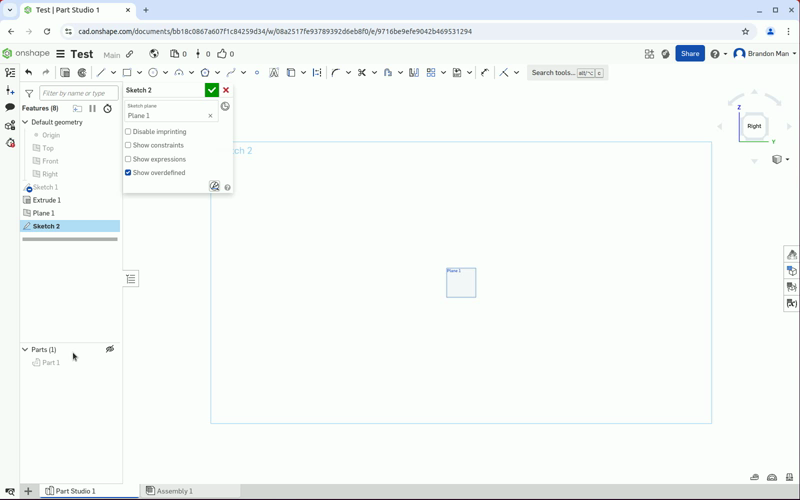
key(c)
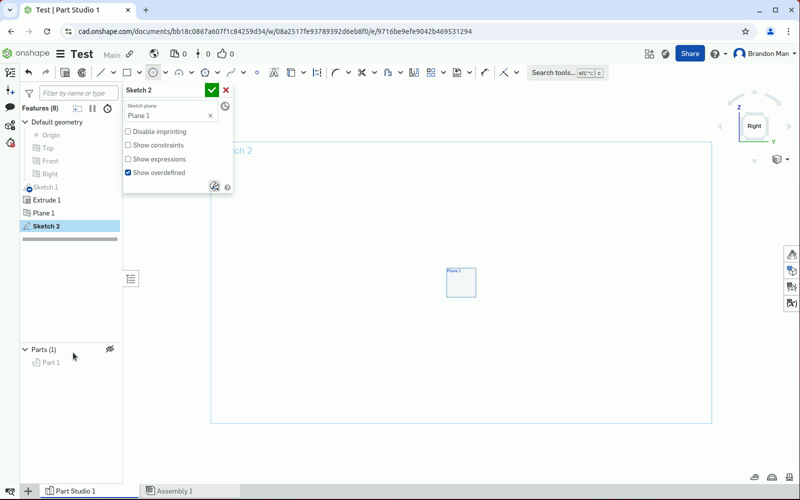
key_down(shift)
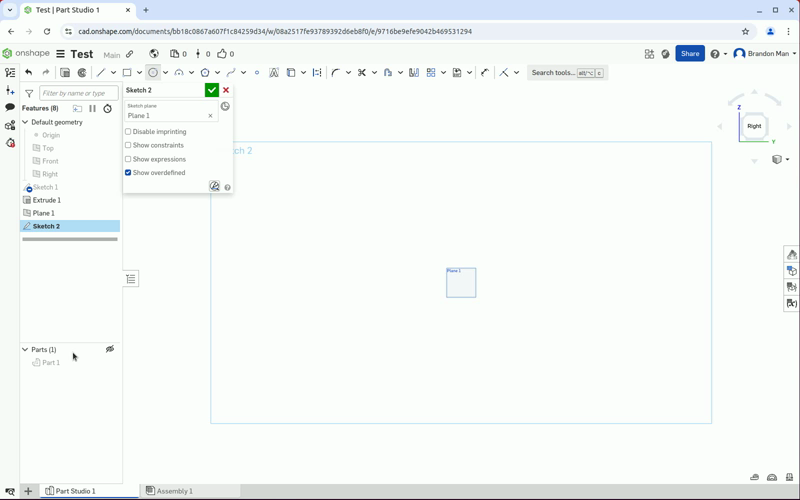
mouse_move(460, 346)
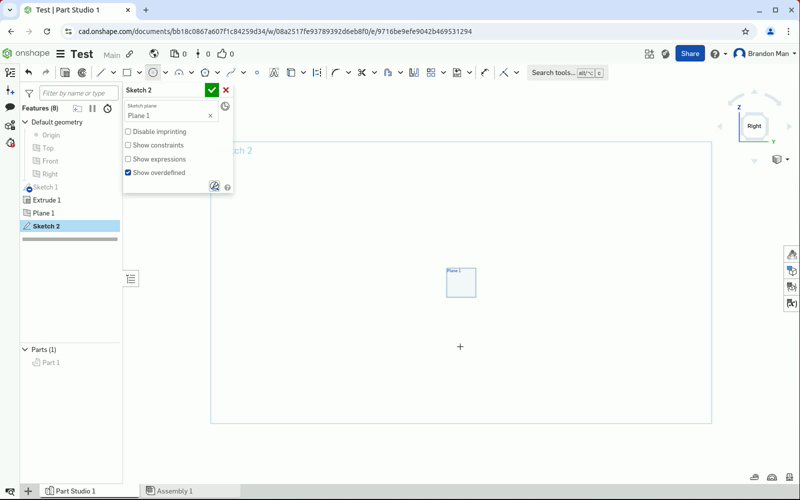
click(460, 346)
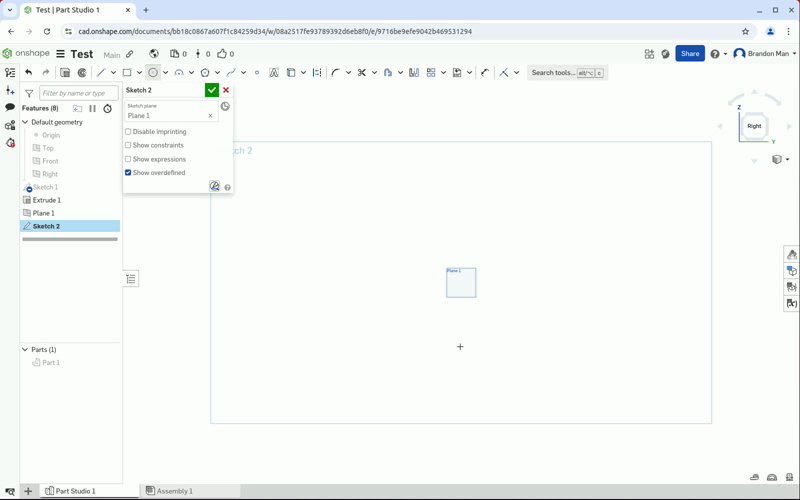
key_up(shift)
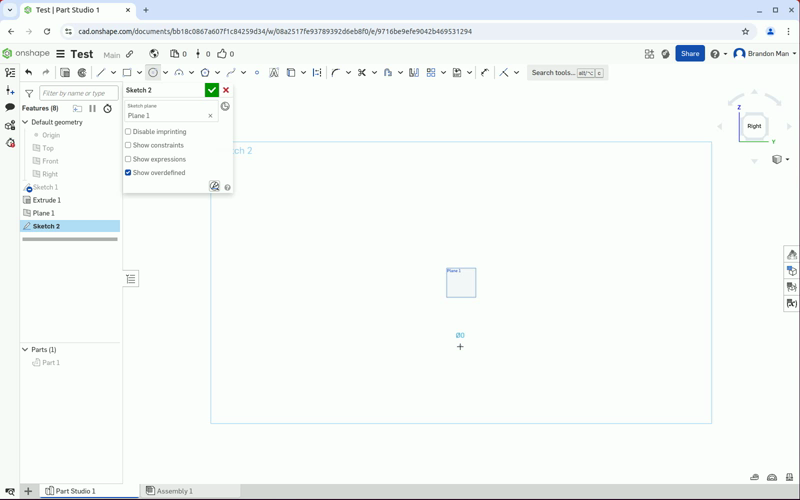
mouse_move(470, 346)
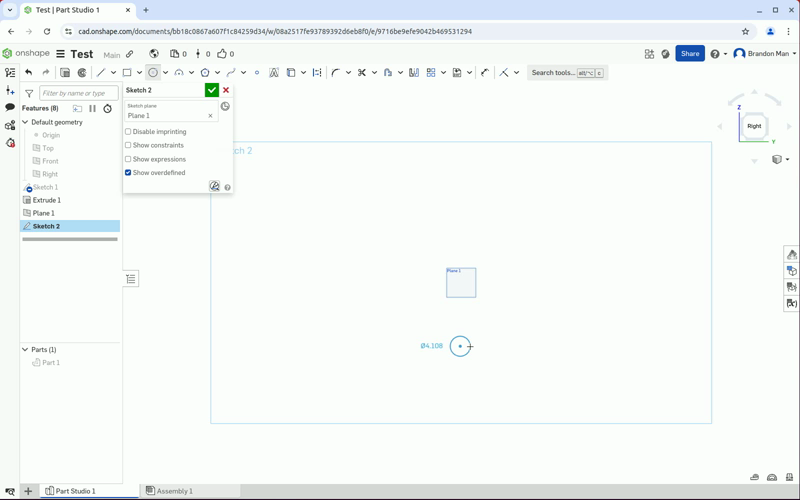
click(470, 346)
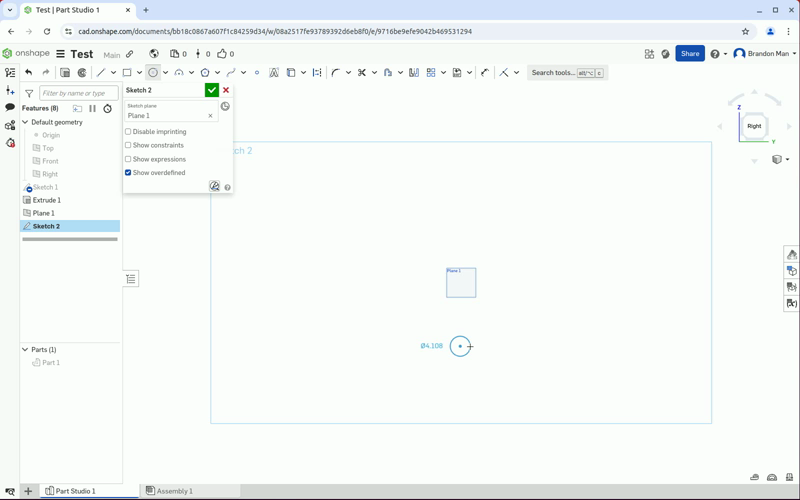
key(esc)
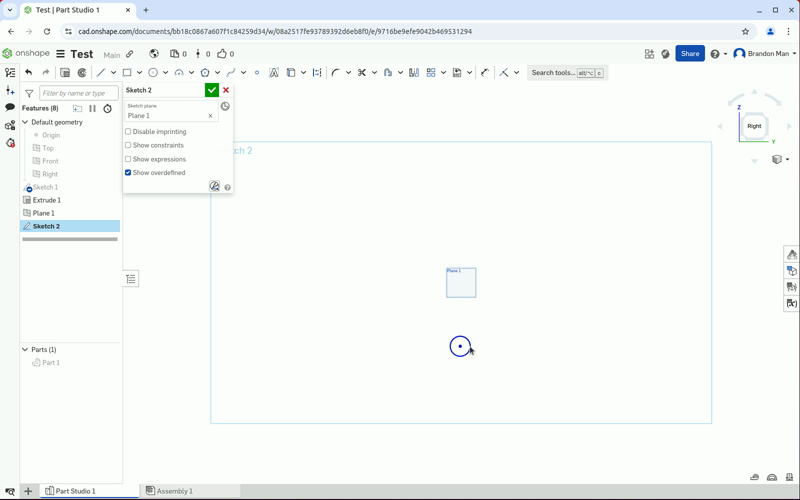
mouse_move(450, 343)
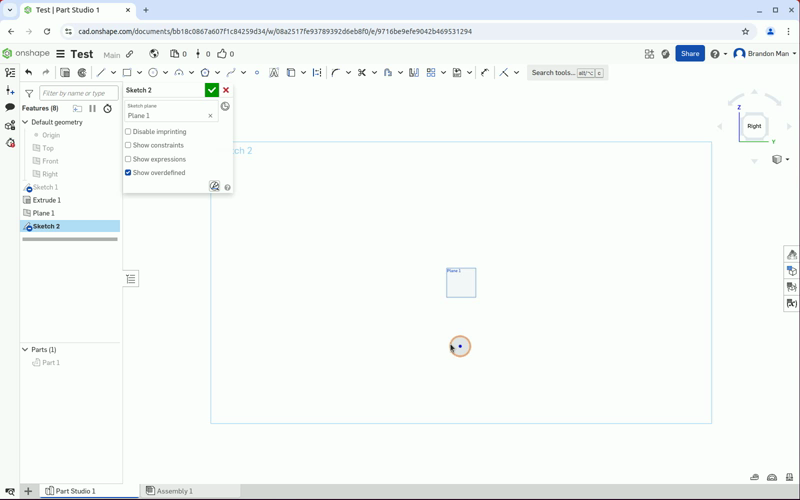
scroll(6)
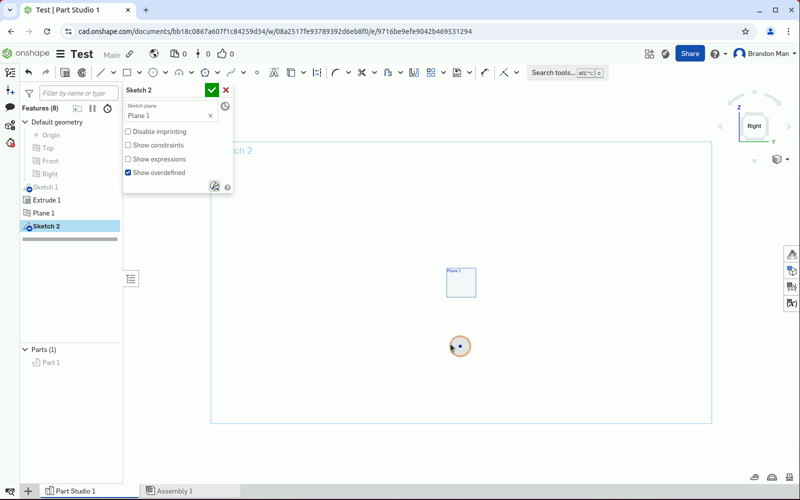
scroll(6)
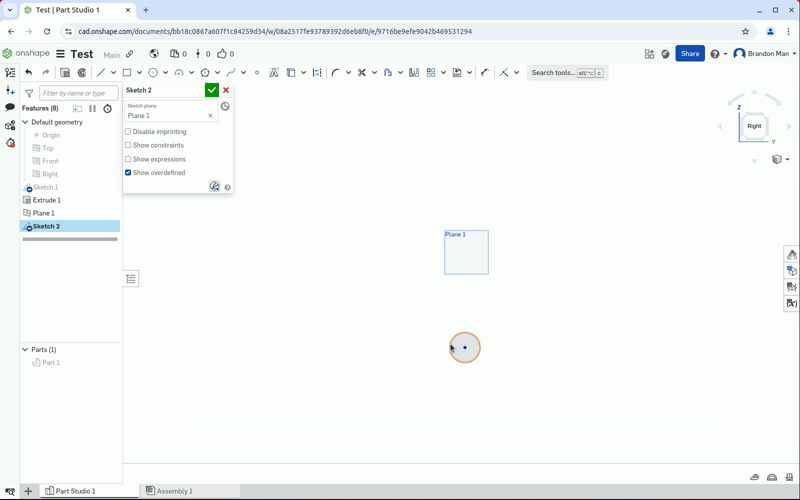
scroll(6)
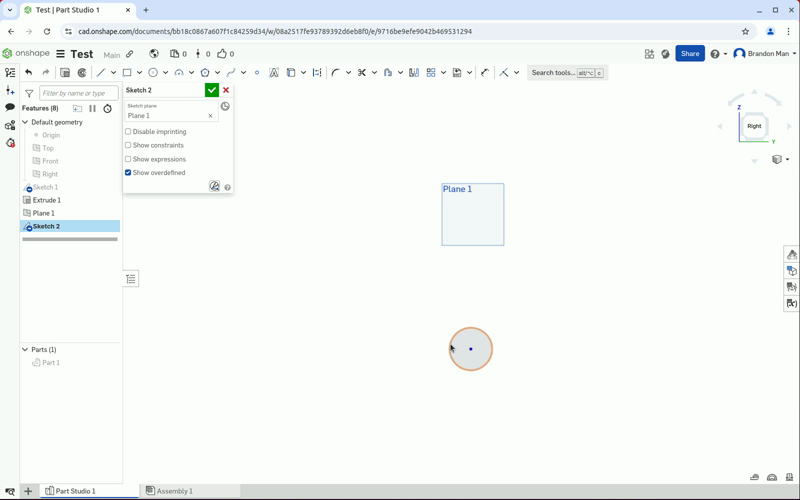
scroll(6)
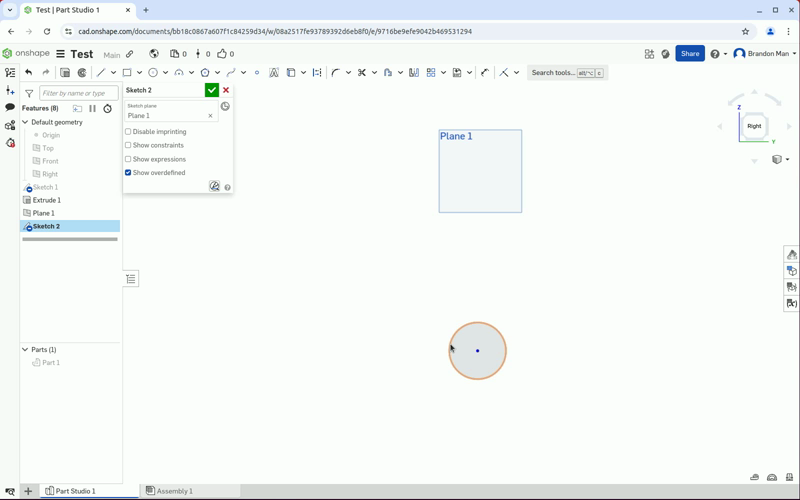
scroll(6)
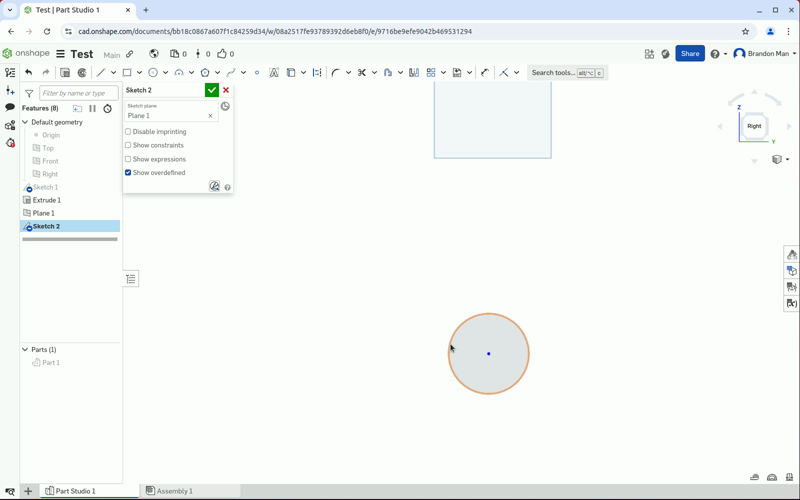
scroll(6)
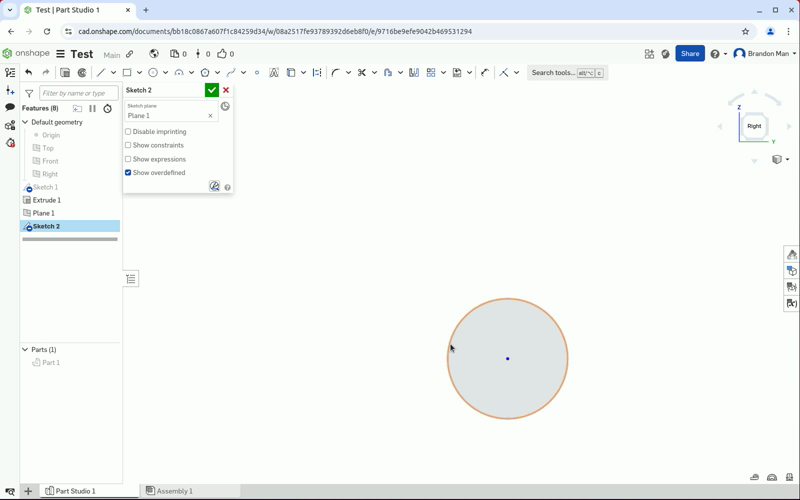
scroll(6)
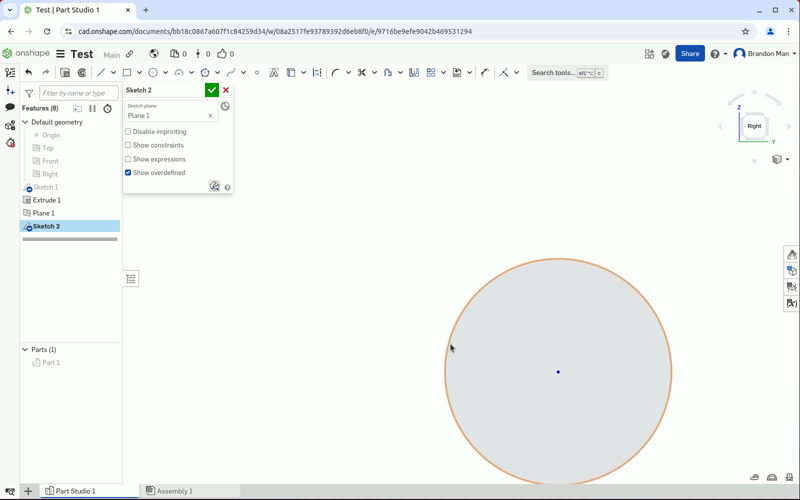
click(450, 343)
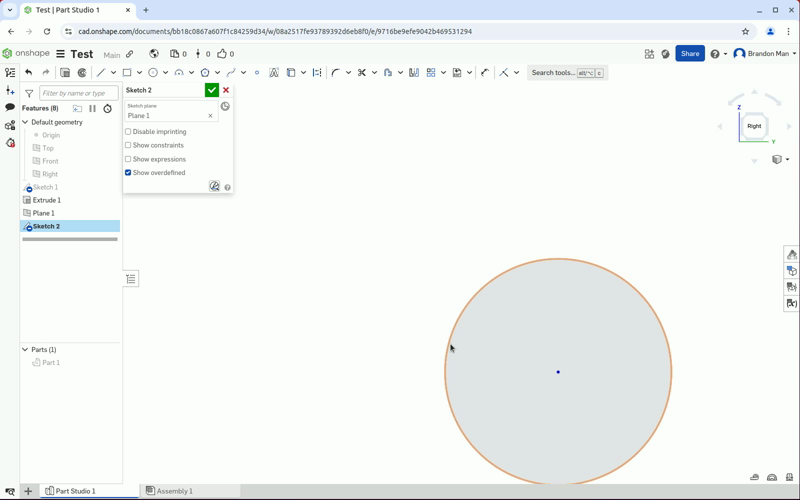
scroll(-6)
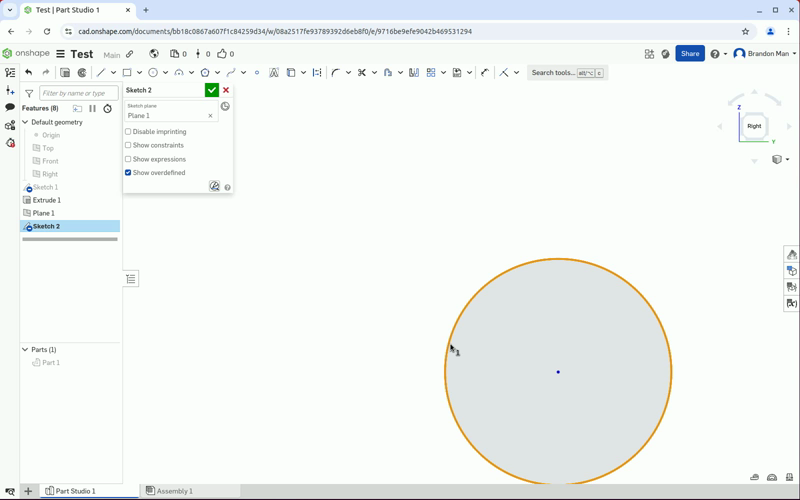
scroll(-6)
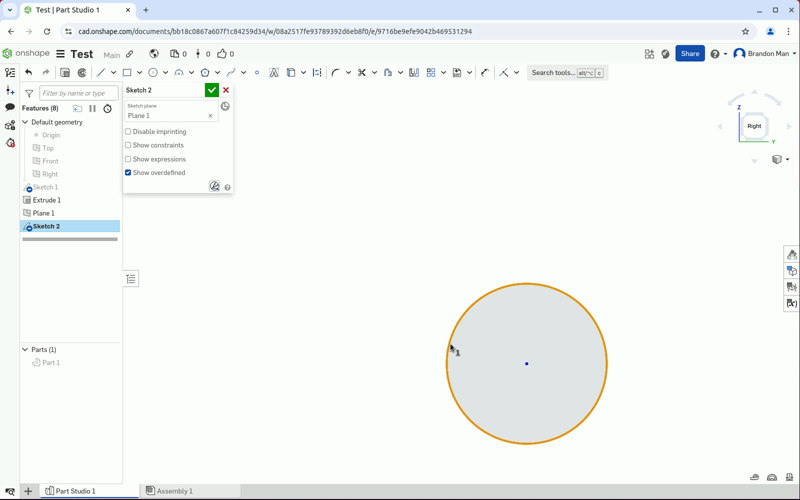
scroll(-6)
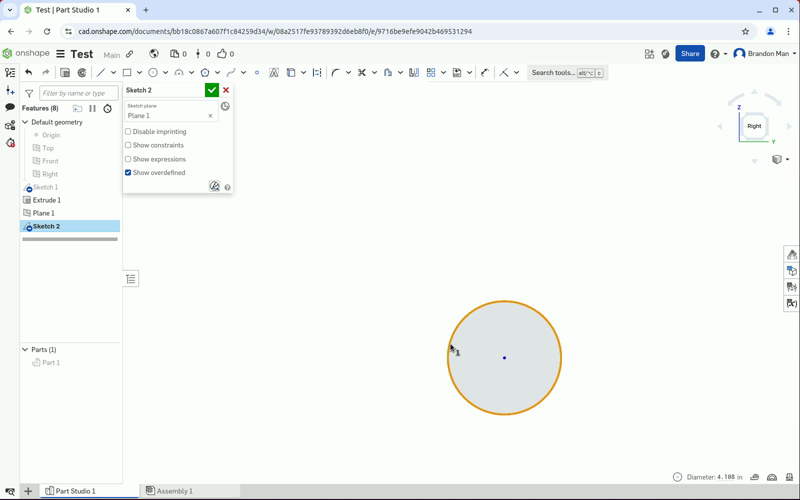
scroll(-6)
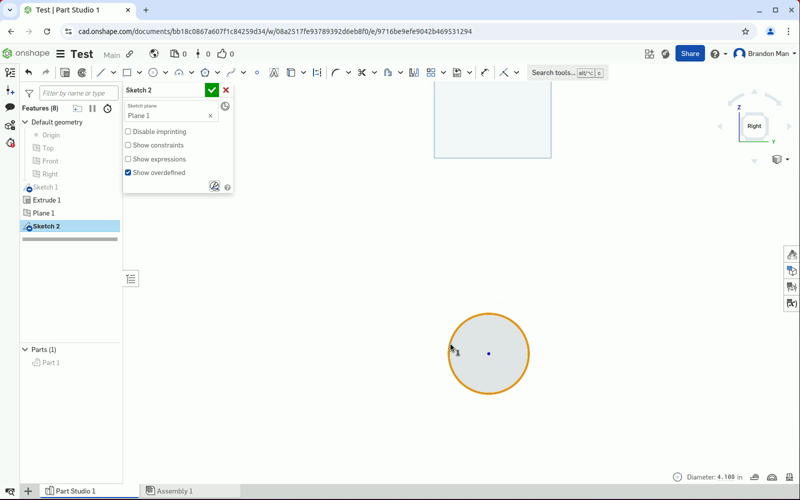
scroll(-6)
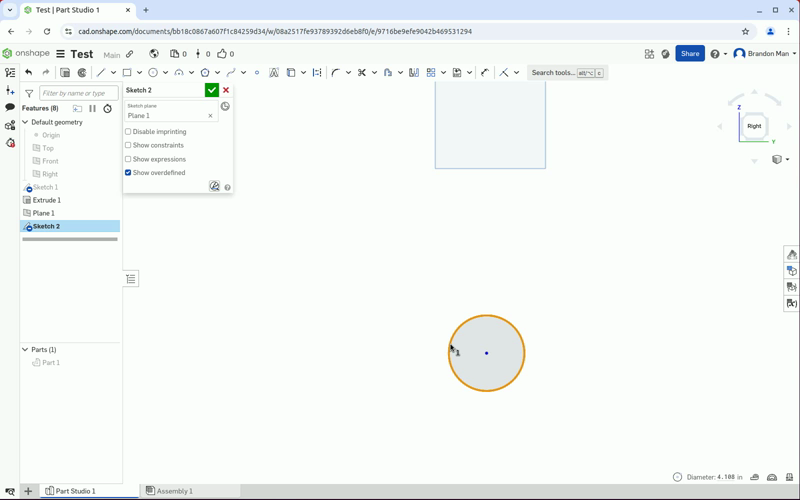
scroll(-6)
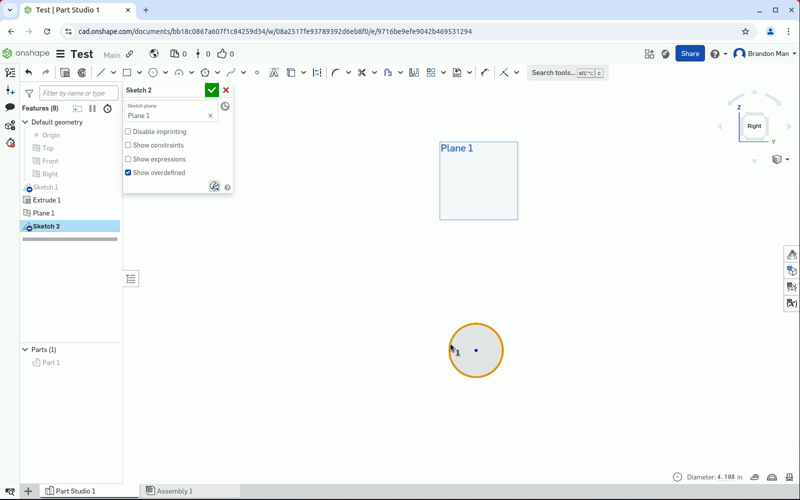
scroll(-6)
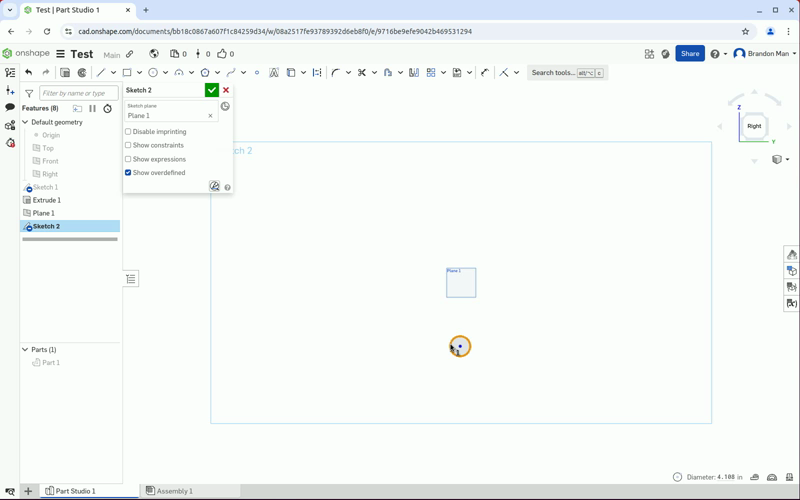
mouse_move(73, 352)
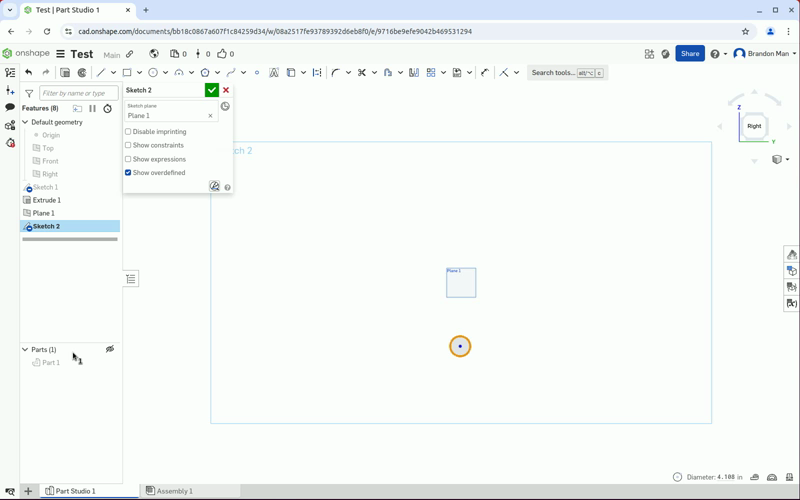
key(shift+y)
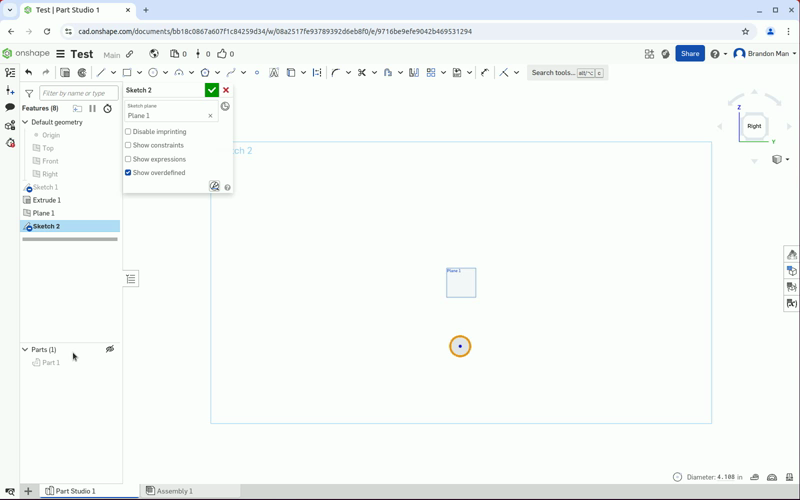
key(shift+e)
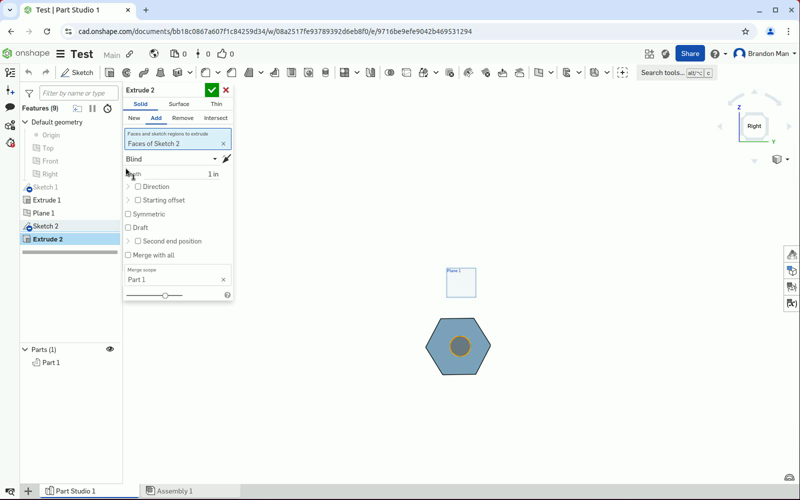
mouse_move(143, 106)
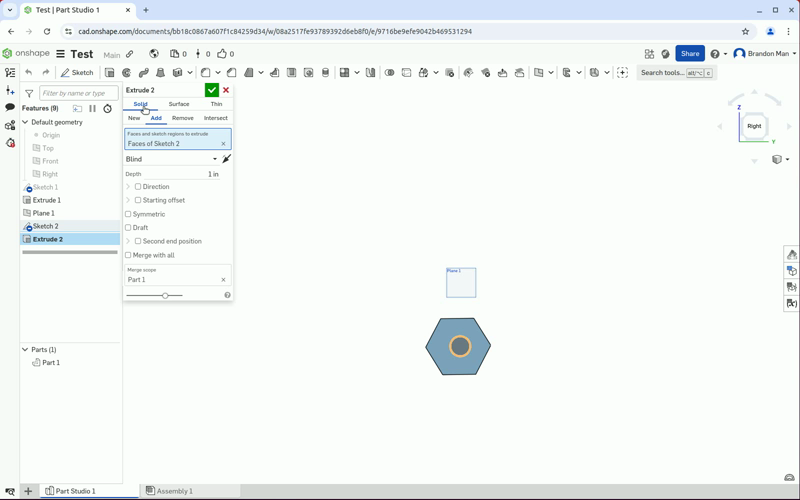
click(143, 106)
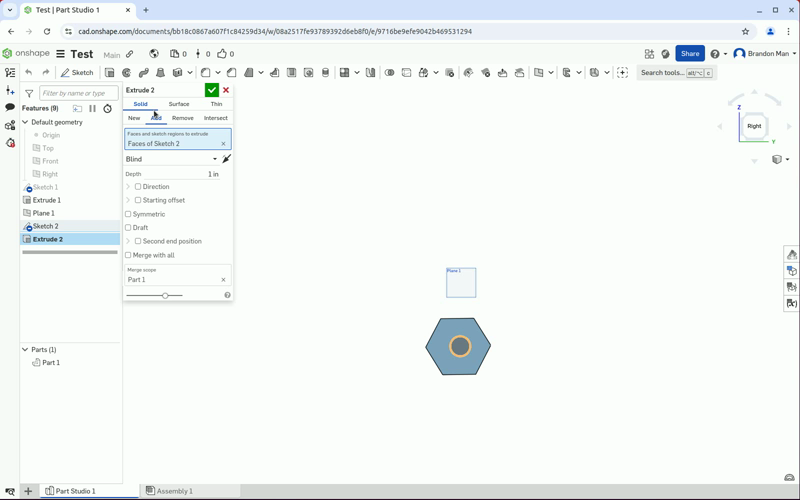
mouse_move(186, 120)
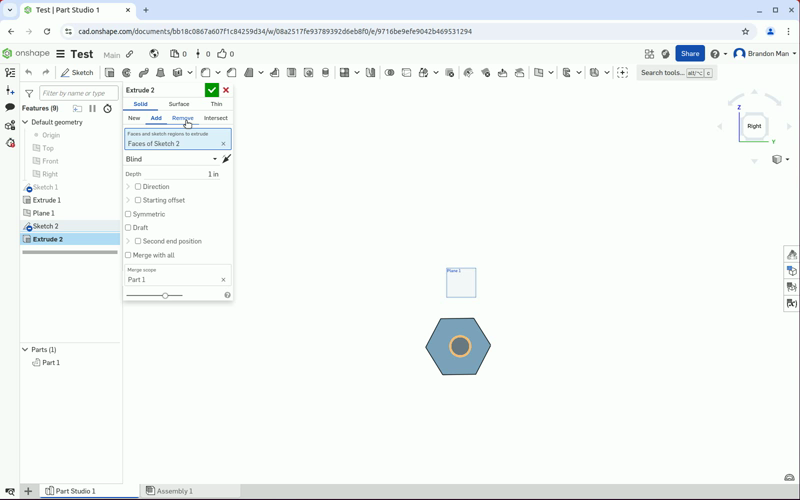
click(186, 120)
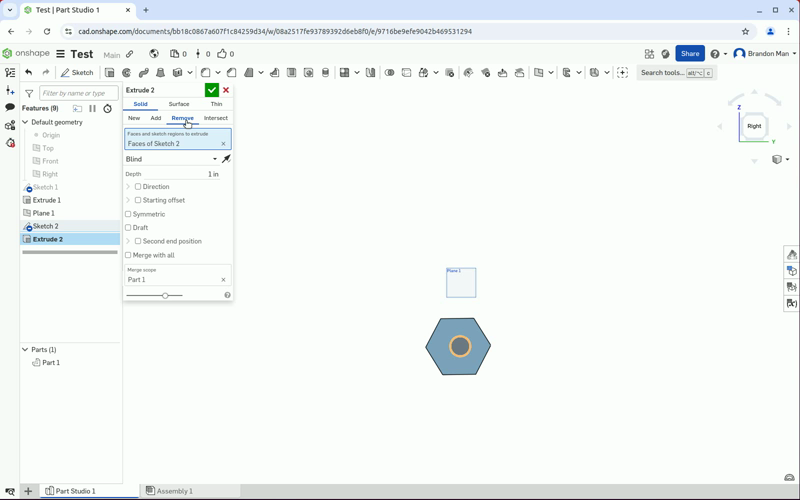
key(tab, 4)
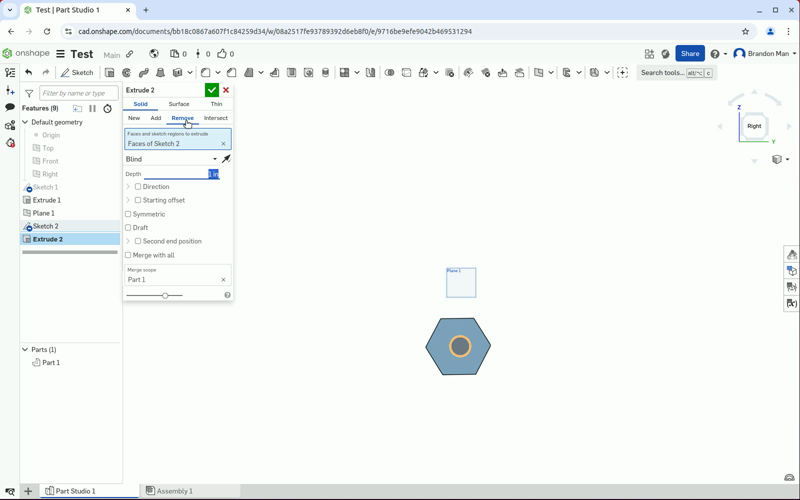
text(3.851)
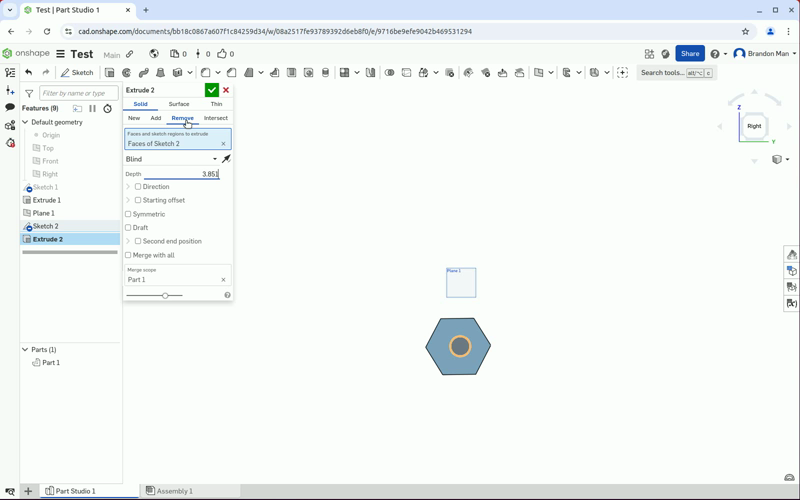
key(tab, 6)
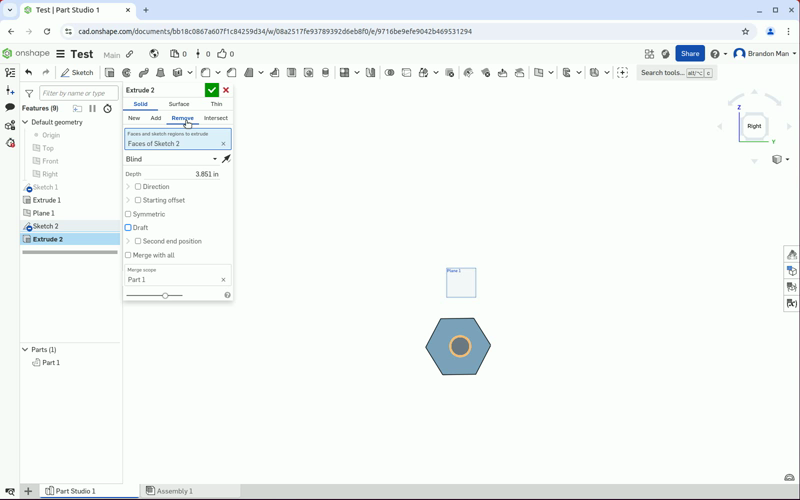
key(space)
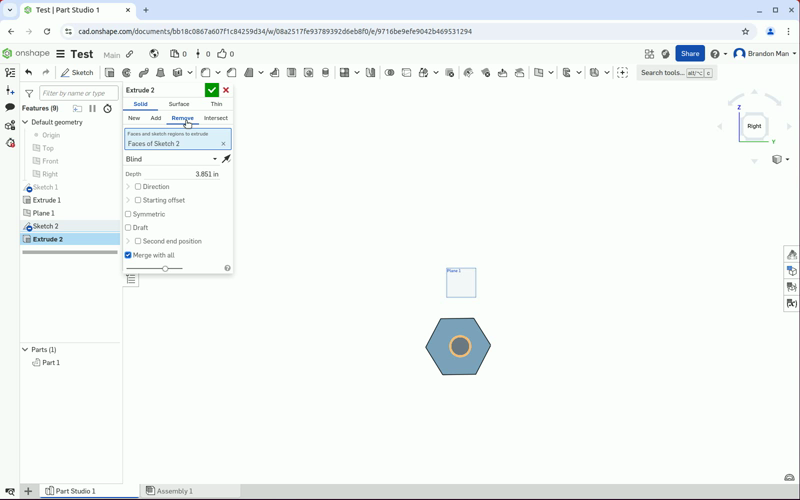
key(enter)
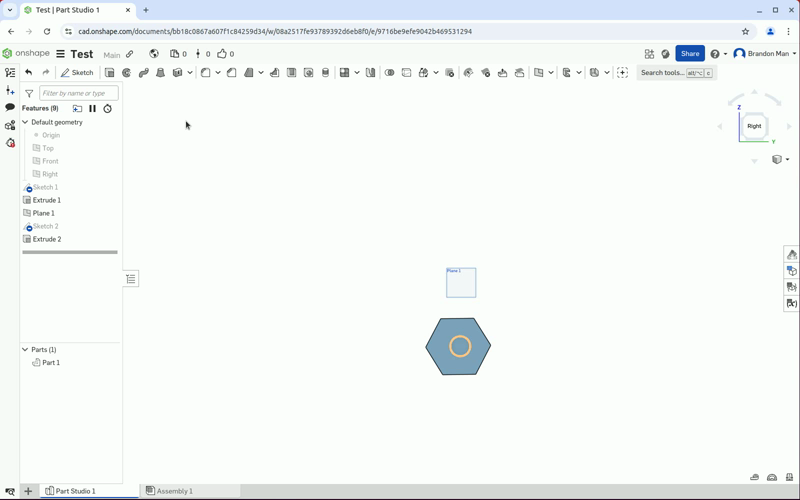
key(shift+h)
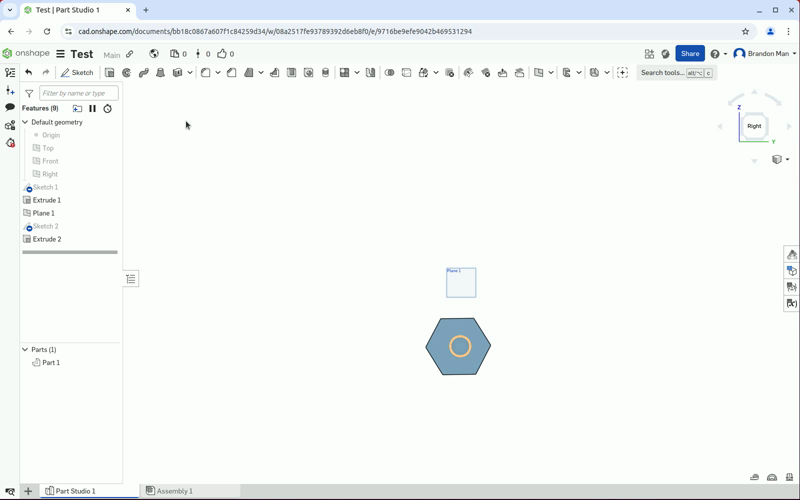
key(shift+h)
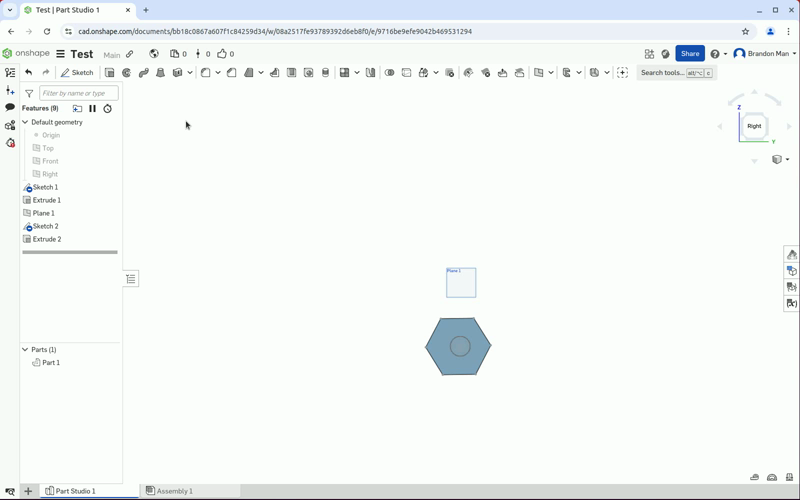
key(shift+7)
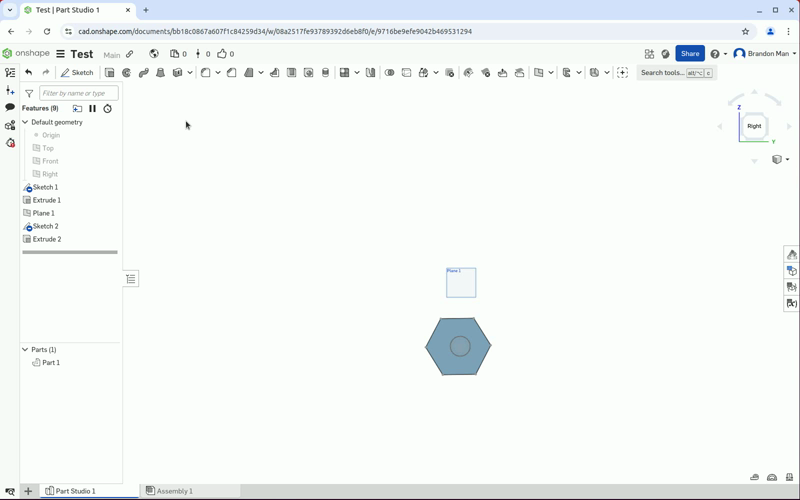
key(right, 2)
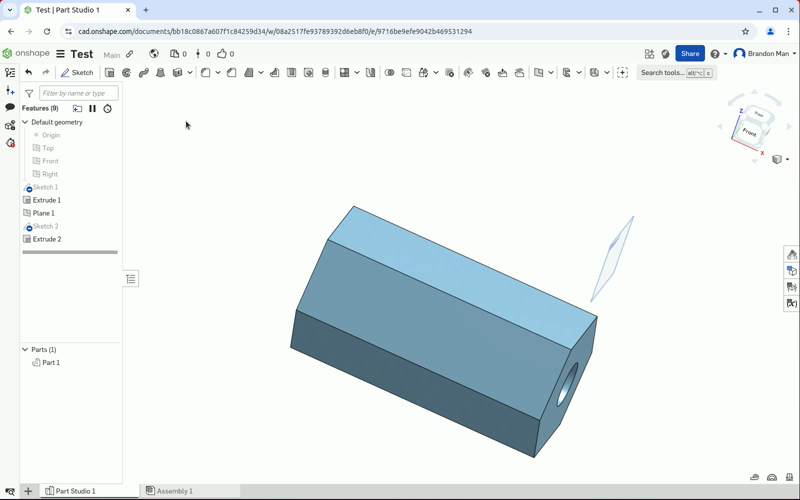
key(down, 2)
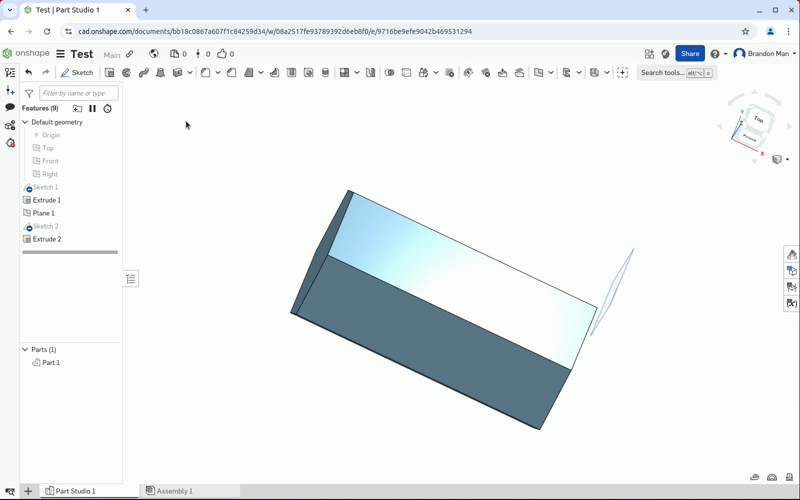
key(up, 2)
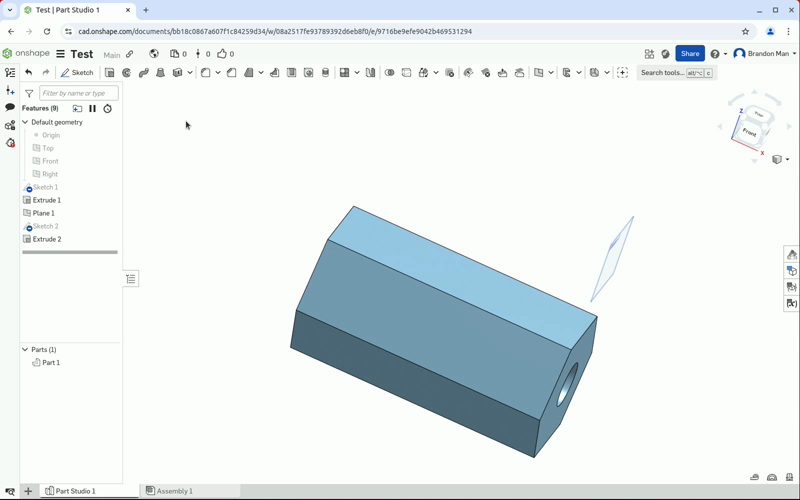
key(left, 2)
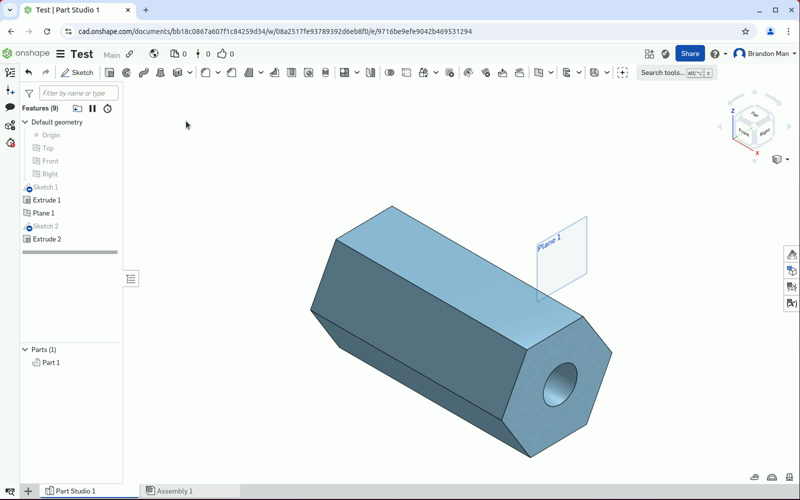
mouse_move(73, 189)
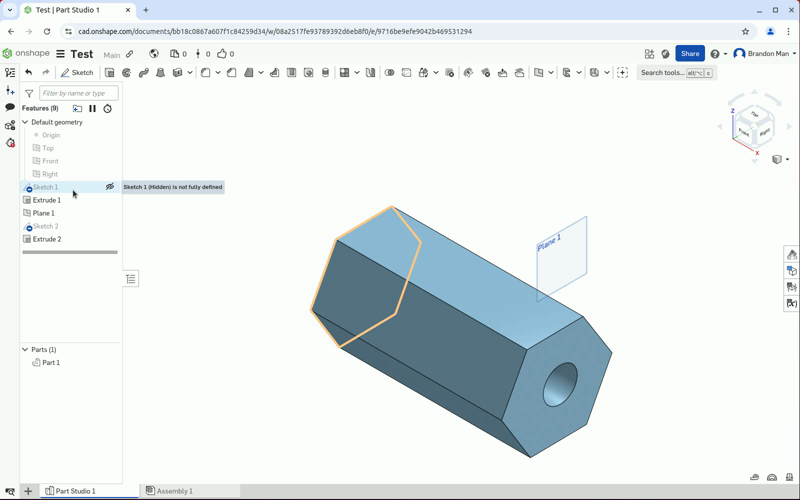
click(73, 189)